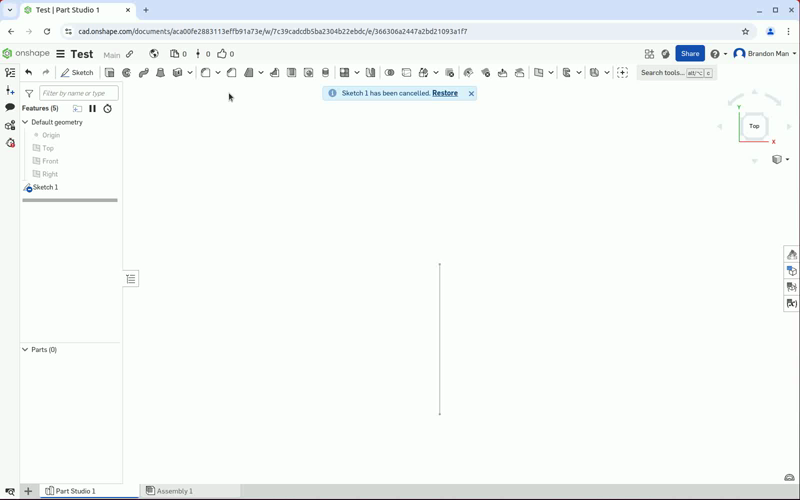
key(shift+h)
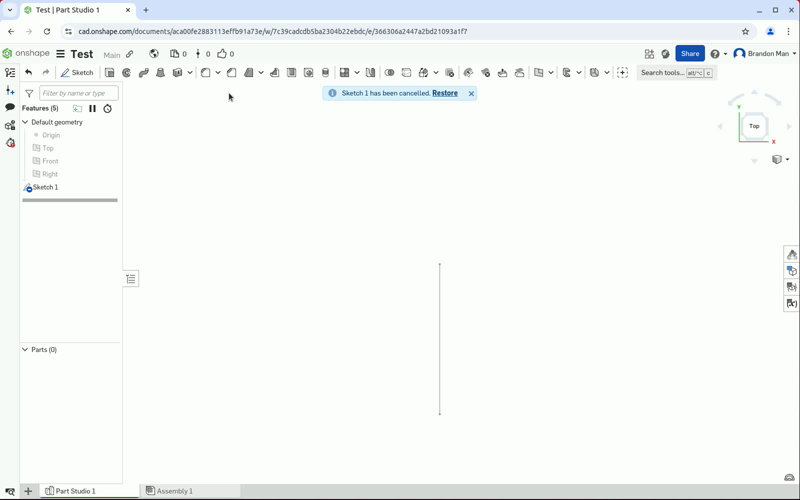
key(shift+s)
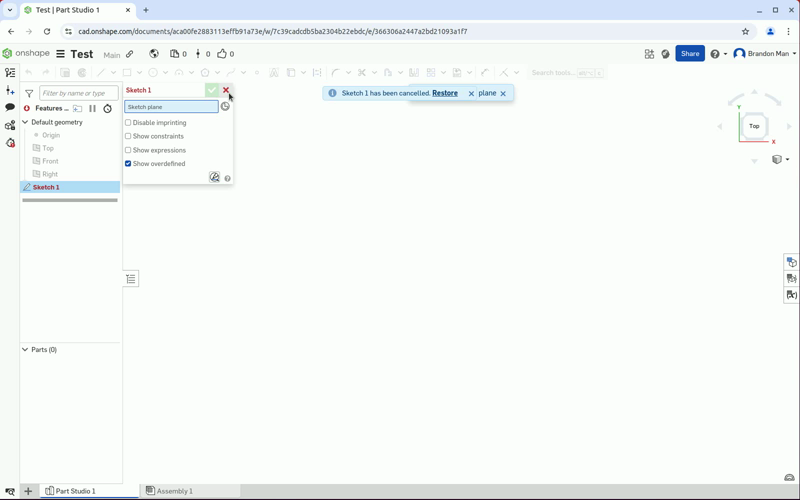
mouse_move(73, 150)
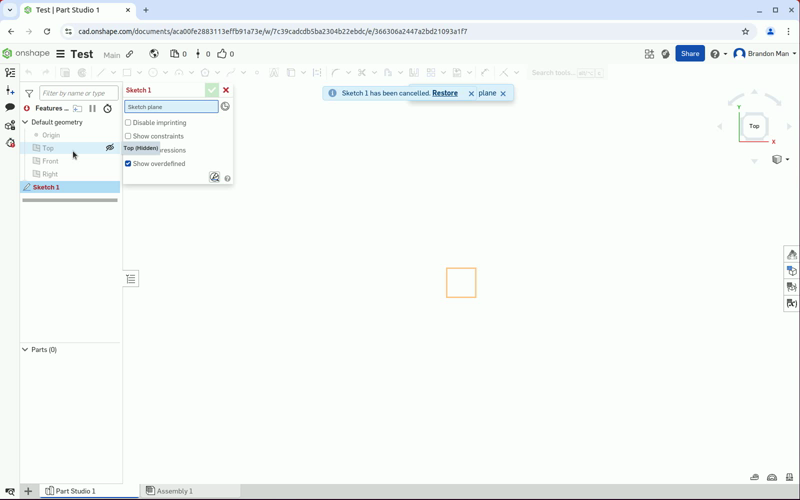
click(73, 150)
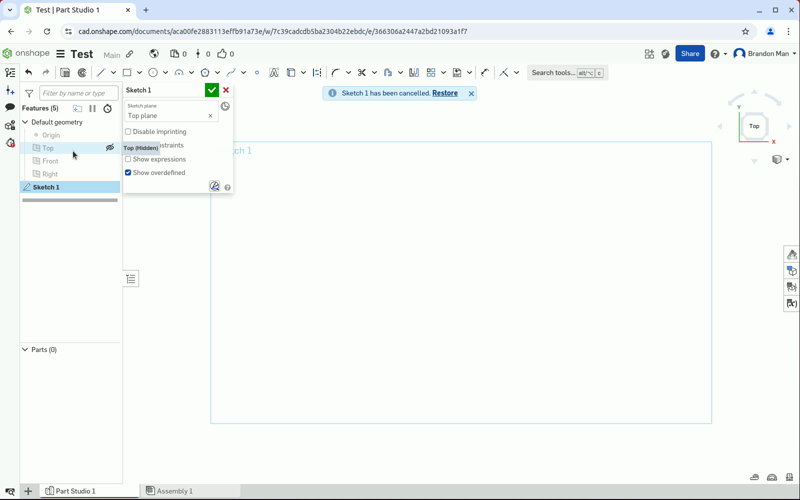
mouse_move(73, 352)
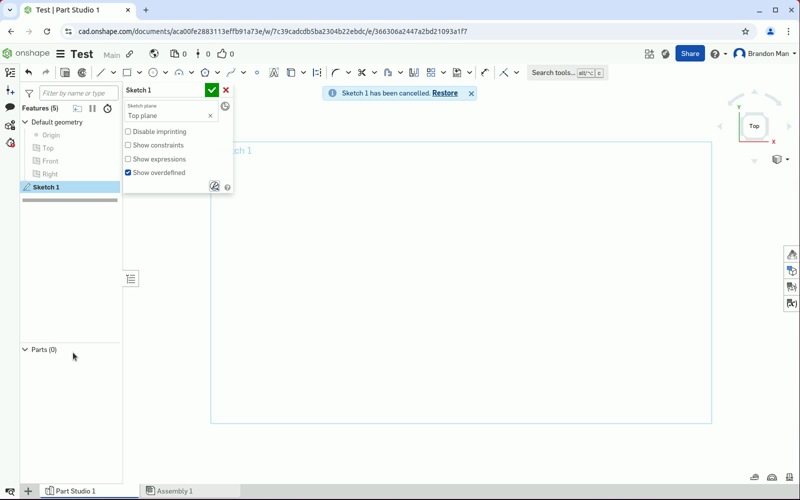
key(y)
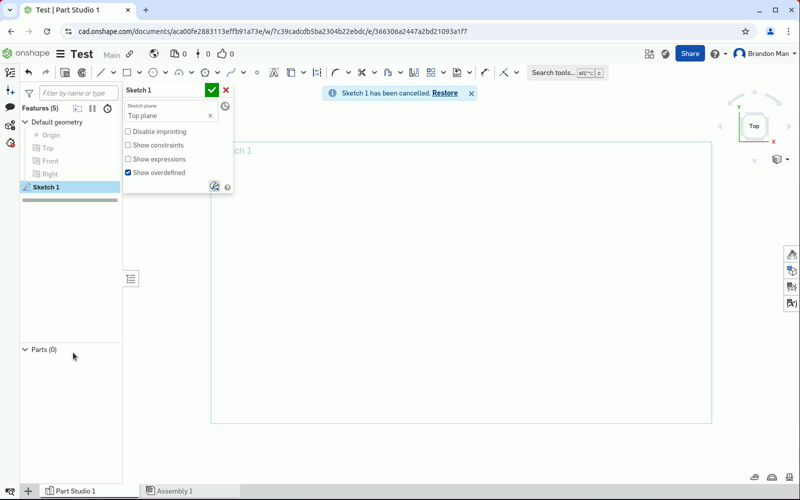
key(l)
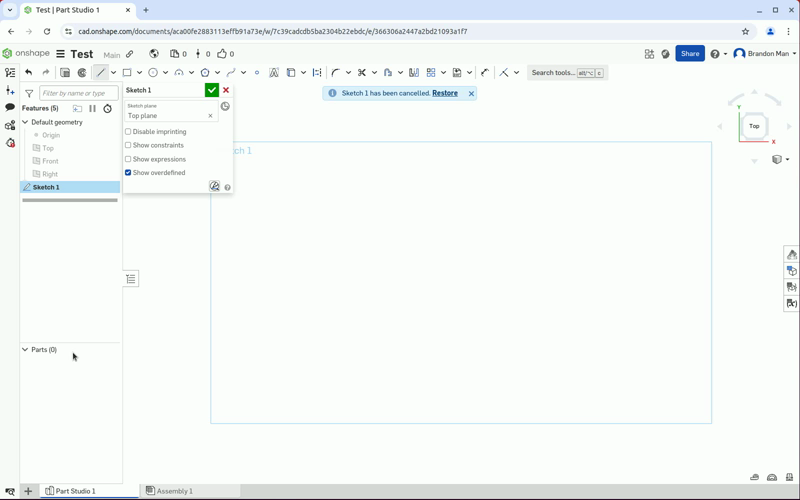
key_down(shift)
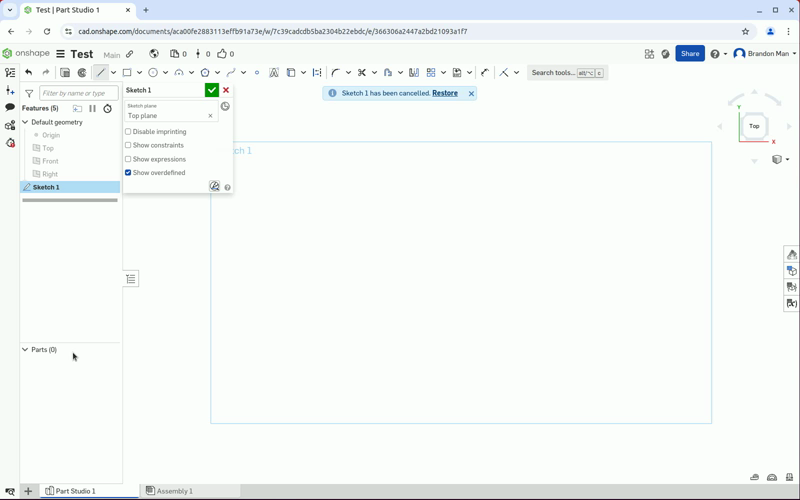
mouse_move(379, 347)
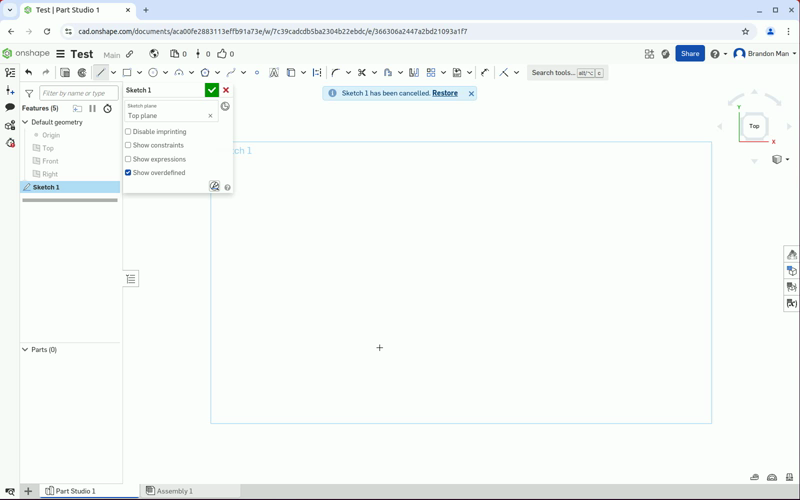
click(379, 347)
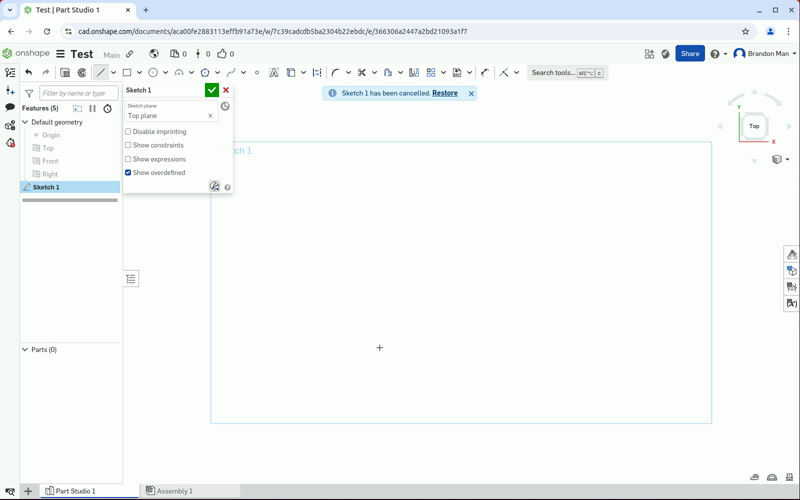
key_up(shift)
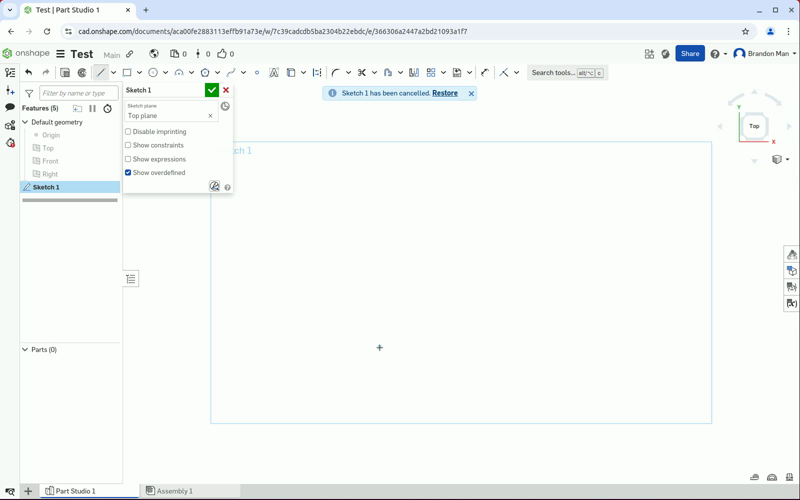
key_down(shift)
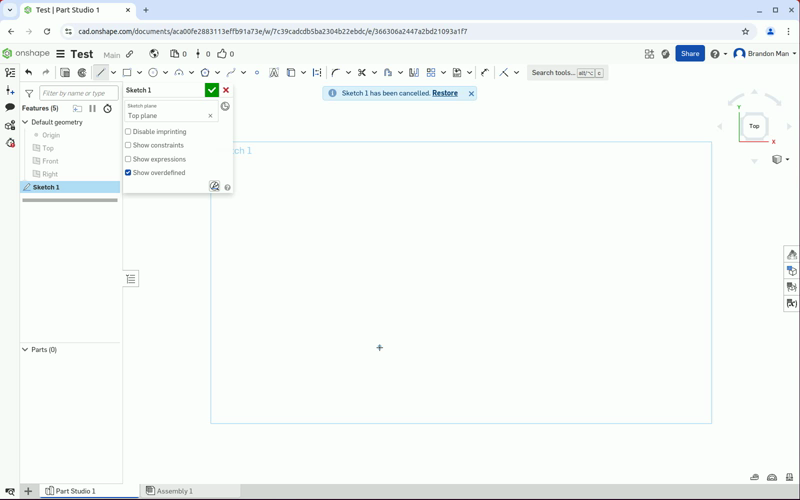
mouse_move(461, 347)
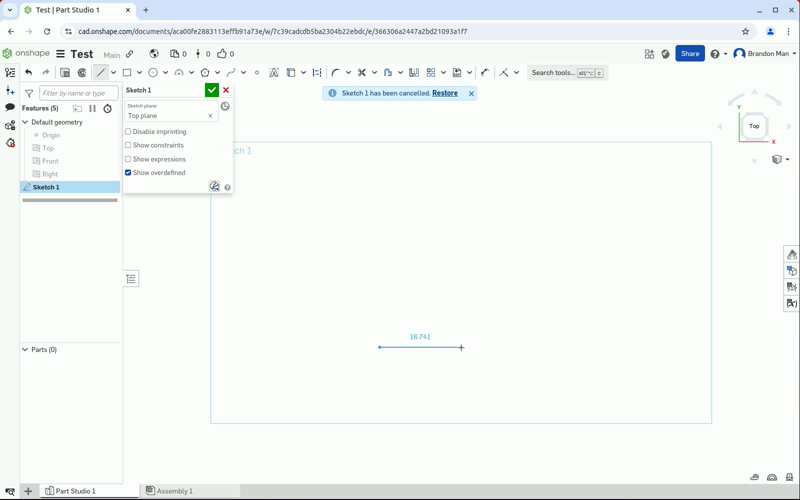
click(461, 347)
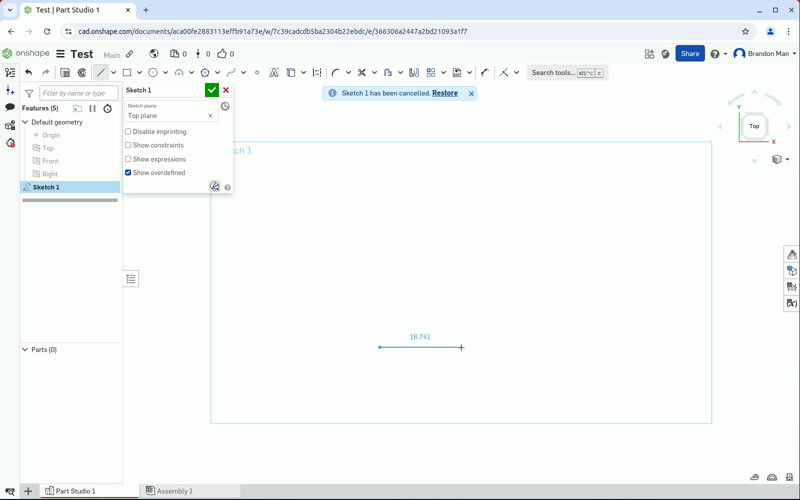
key_up(shift)
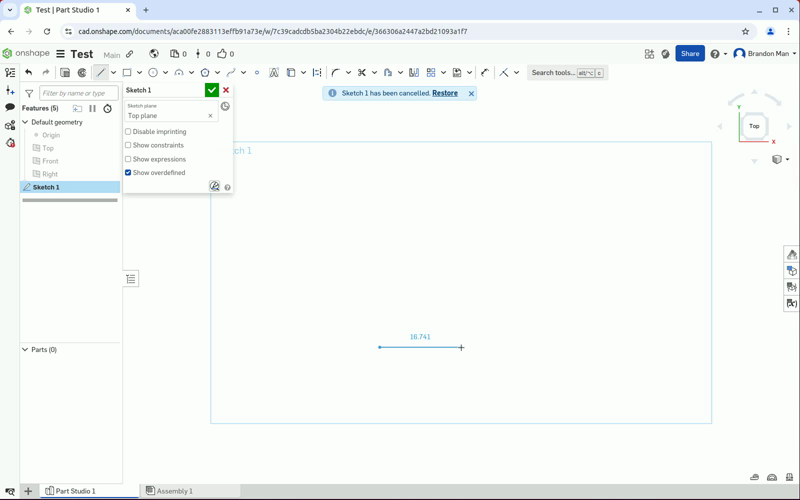
key_down(shift)
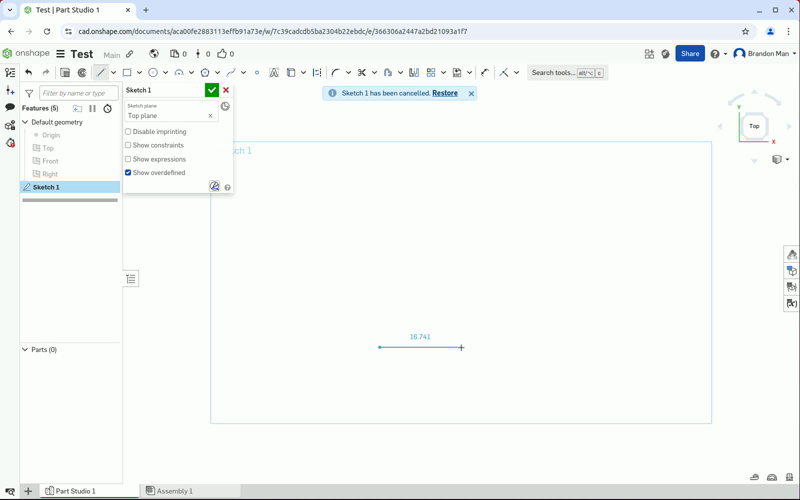
mouse_move(461, 282)
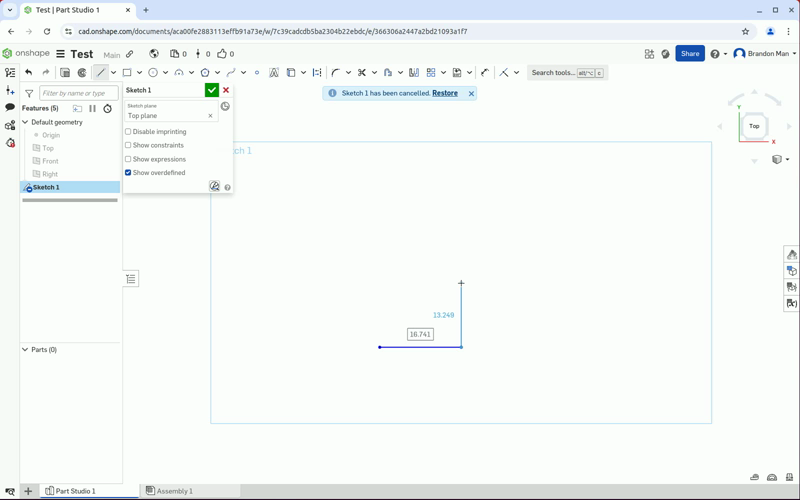
click(461, 282)
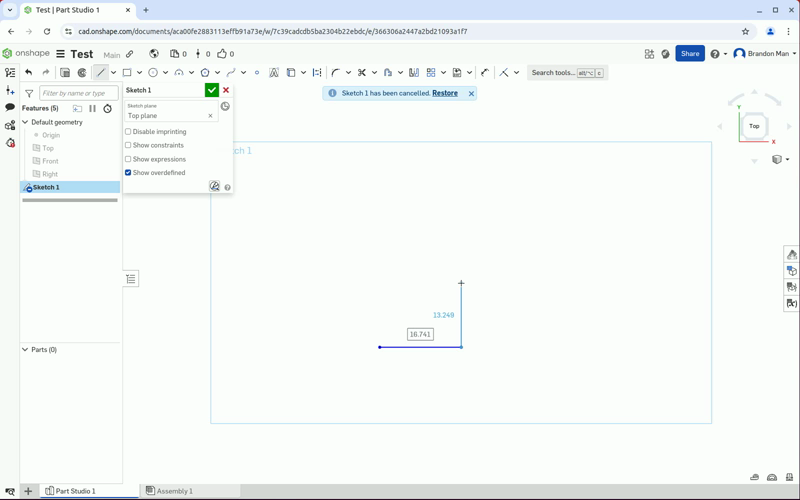
key_up(shift)
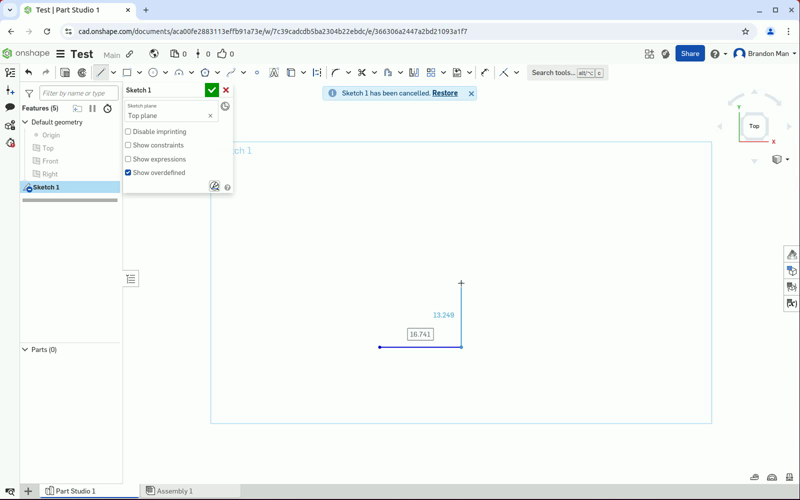
key_down(shift)
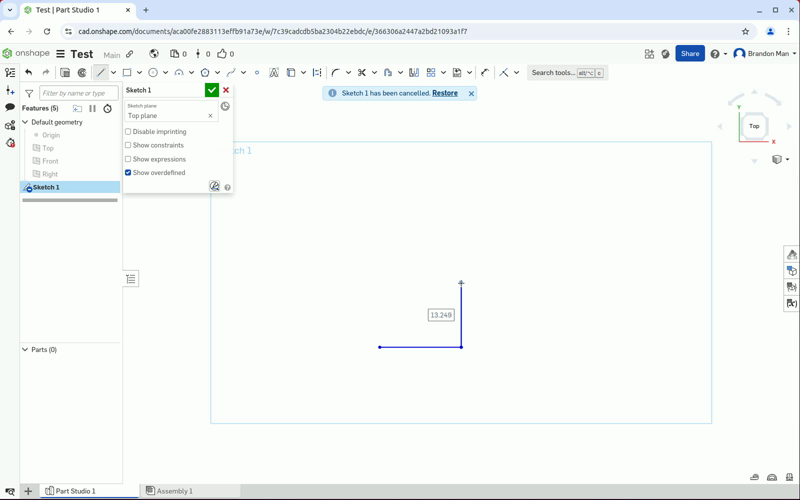
mouse_move(379, 282)
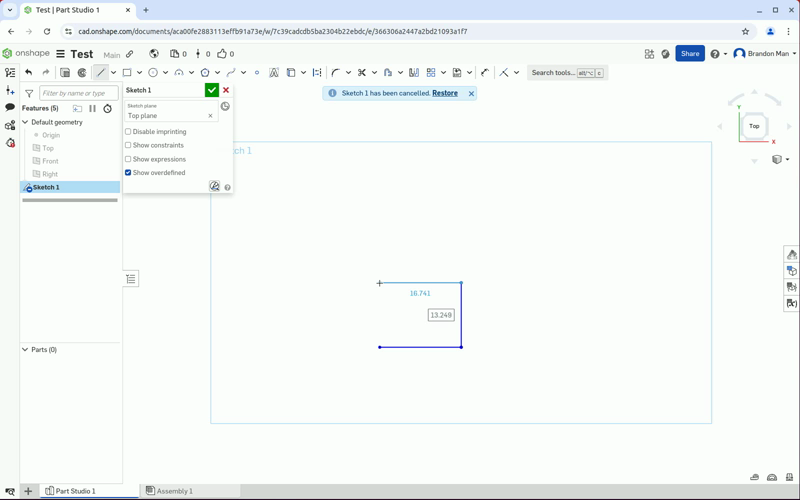
click(379, 282)
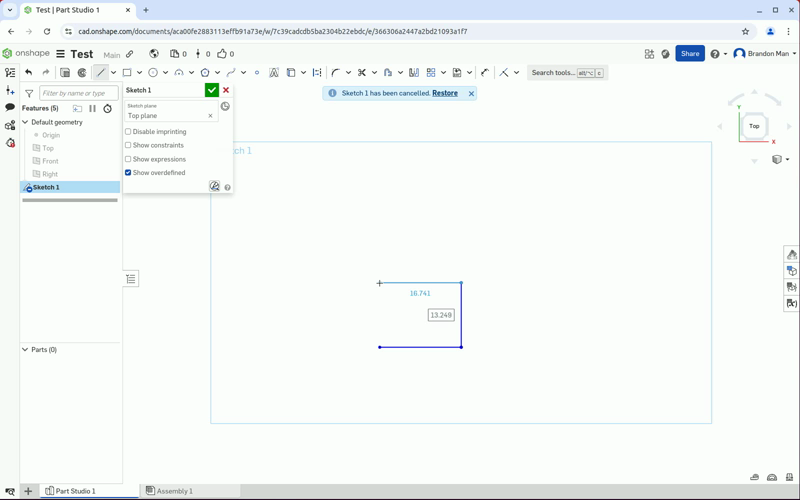
key_up(shift)
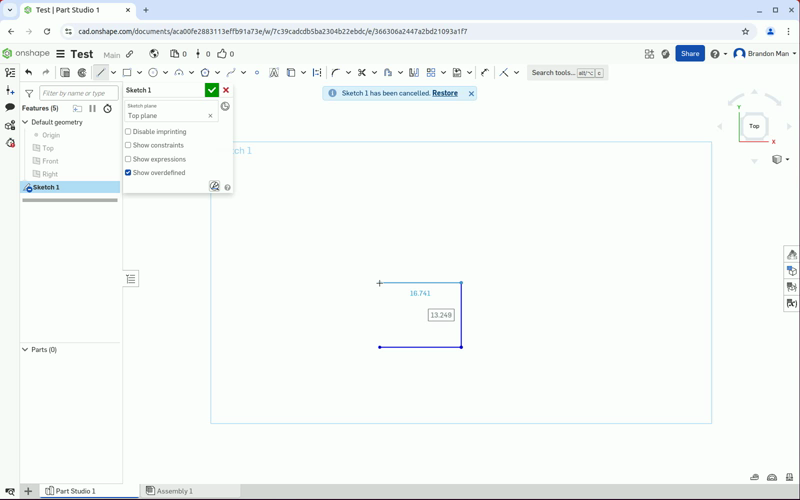
key(esc)
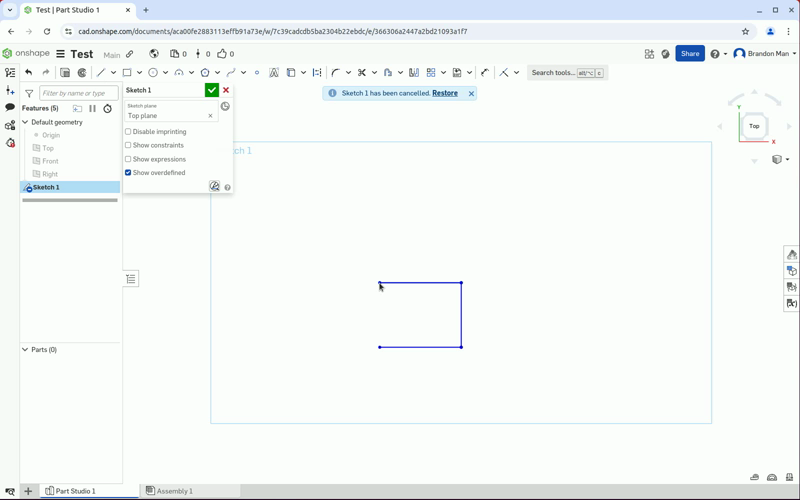
key(a)
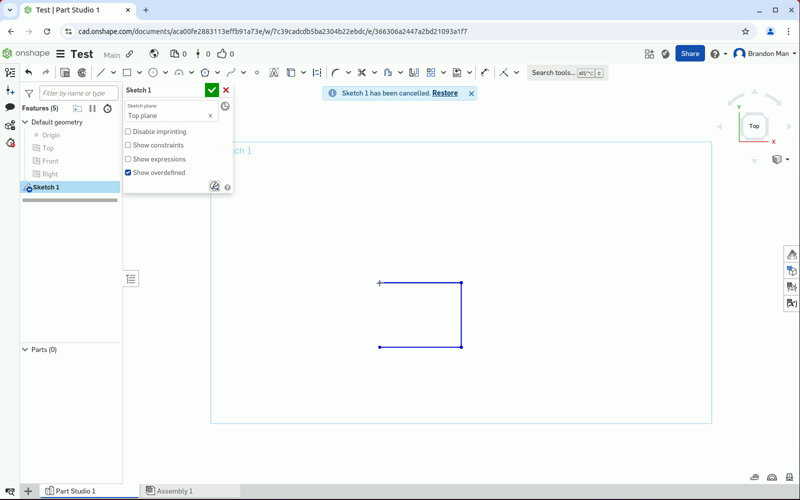
mouse_move(379, 282)
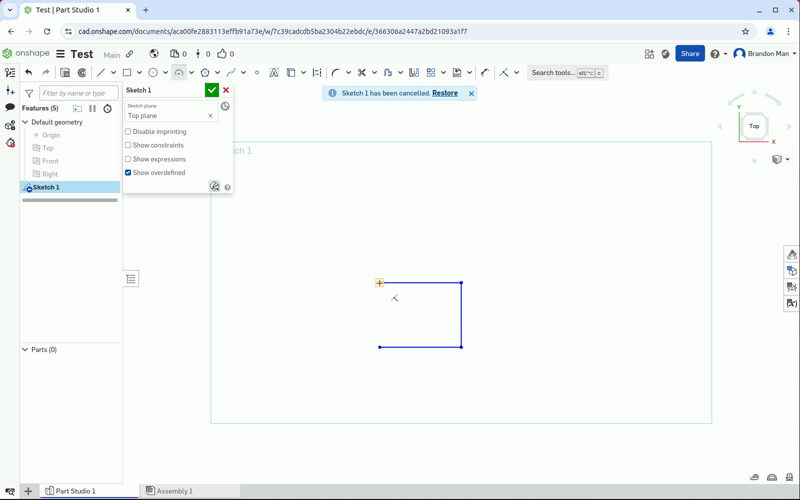
click(379, 282)
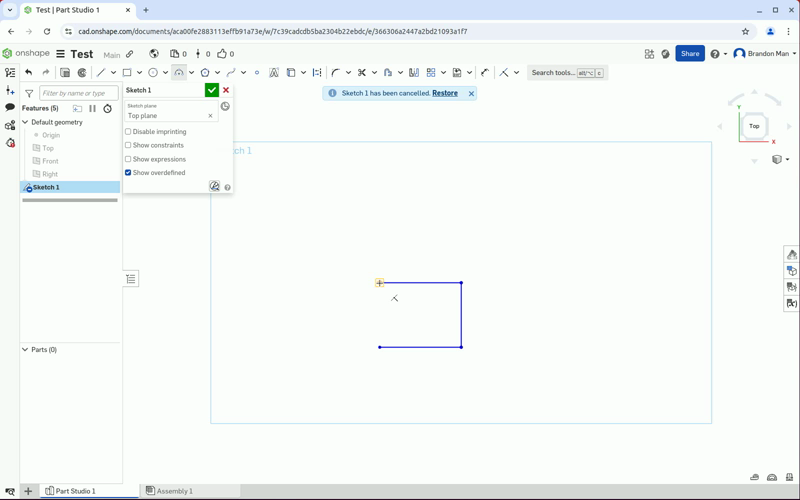
mouse_move(379, 347)
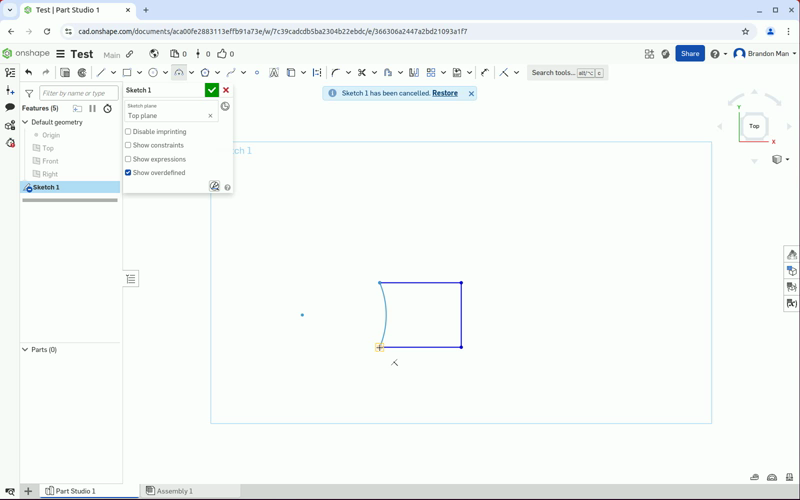
click(379, 347)
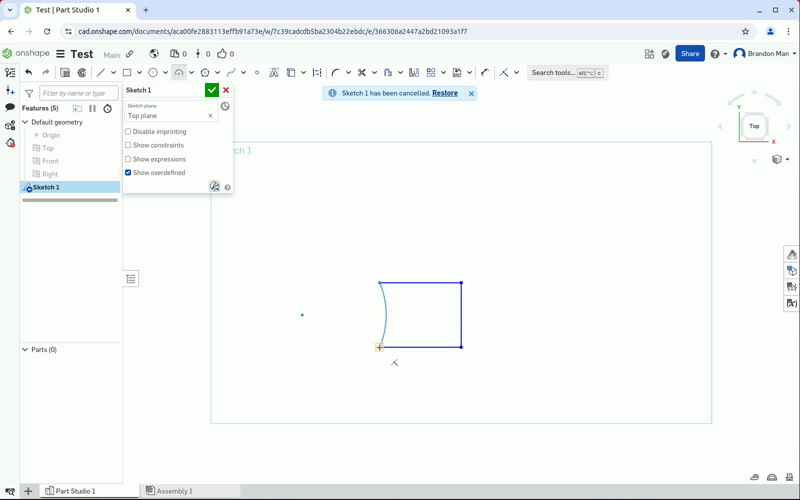
key_down(shift)
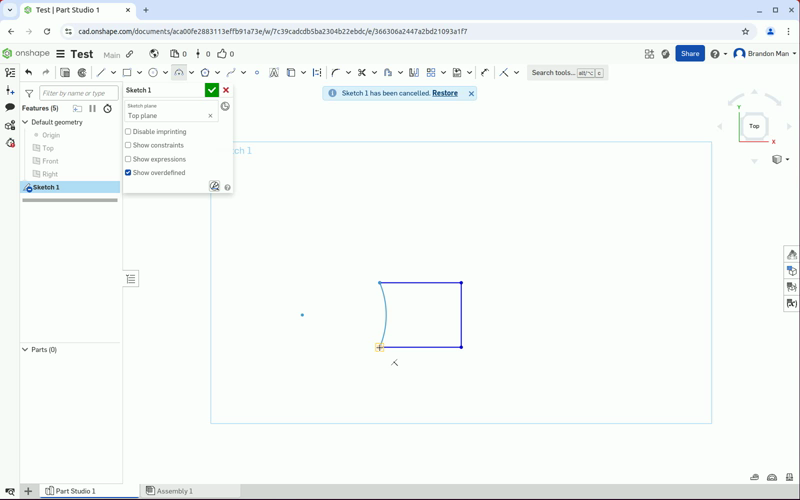
mouse_move(347, 315)
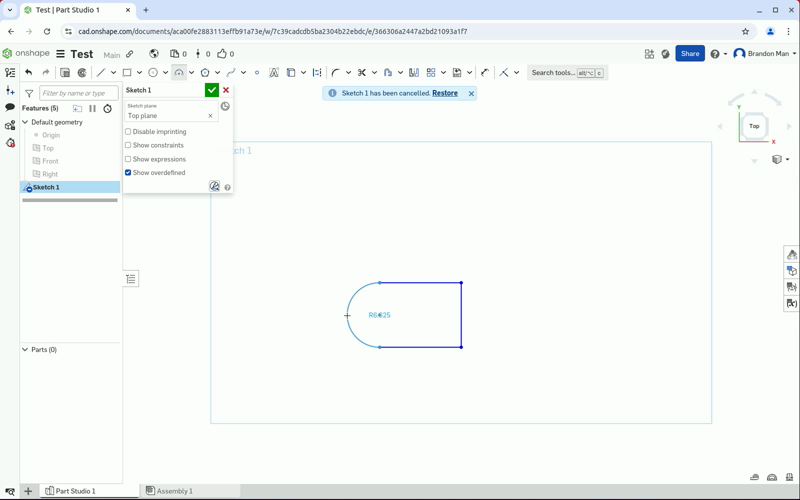
click(347, 315)
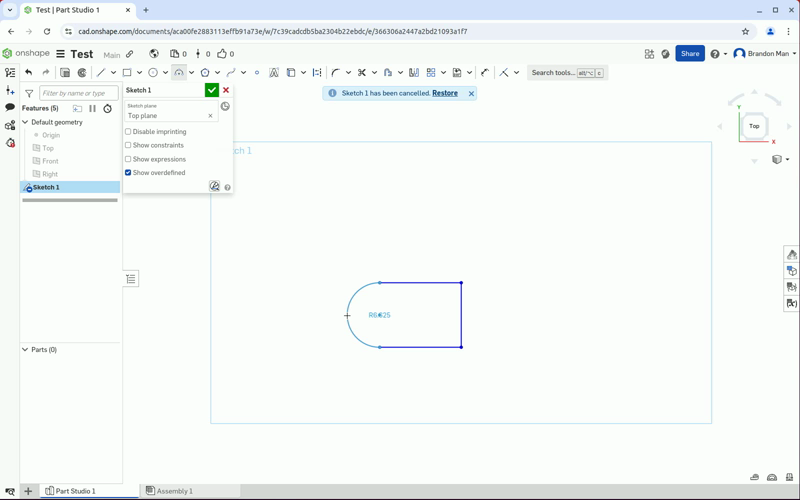
key_up(shift)
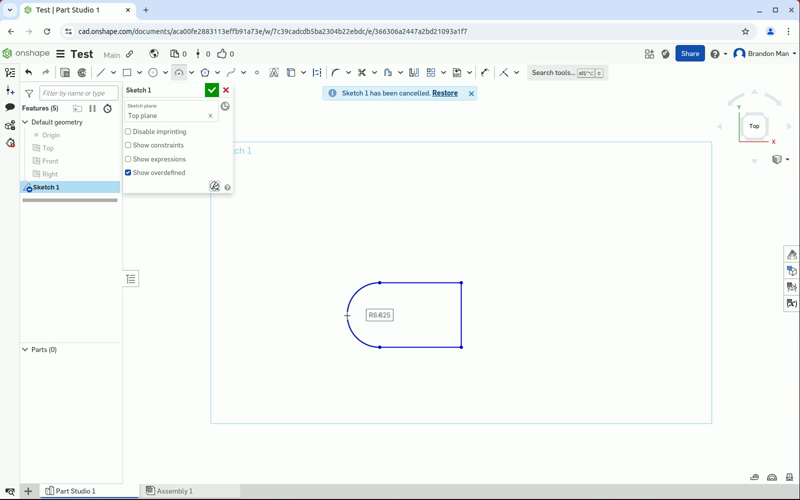
key(esc)
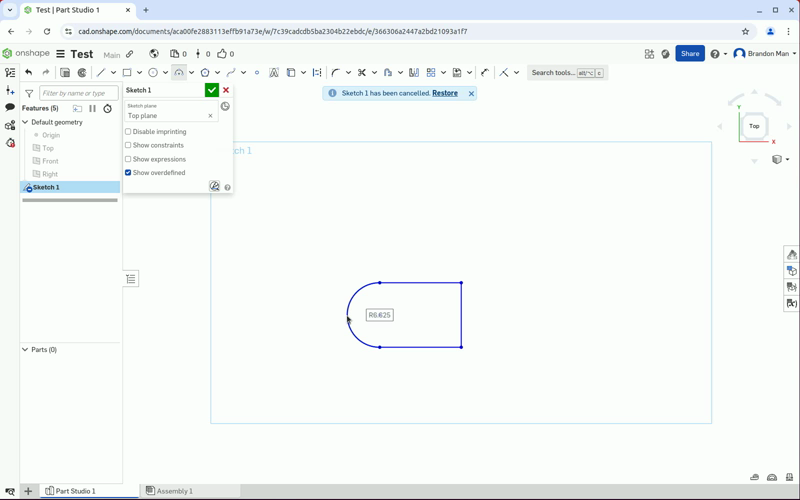
key(c)
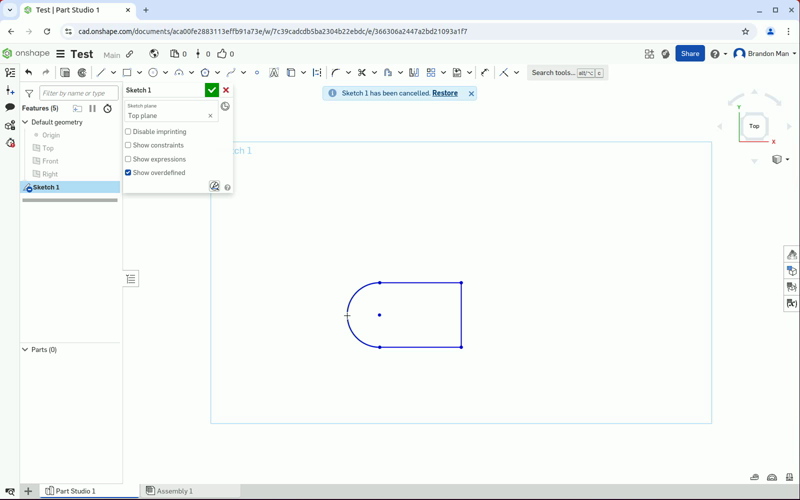
key_down(shift)
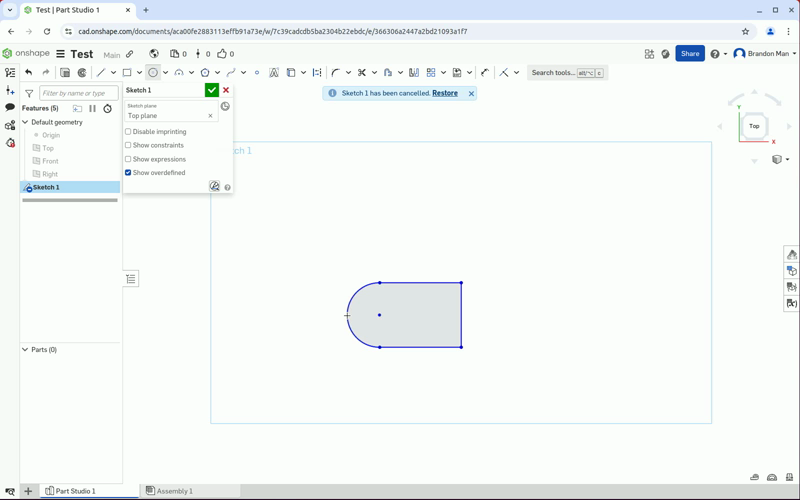
mouse_move(374, 315)
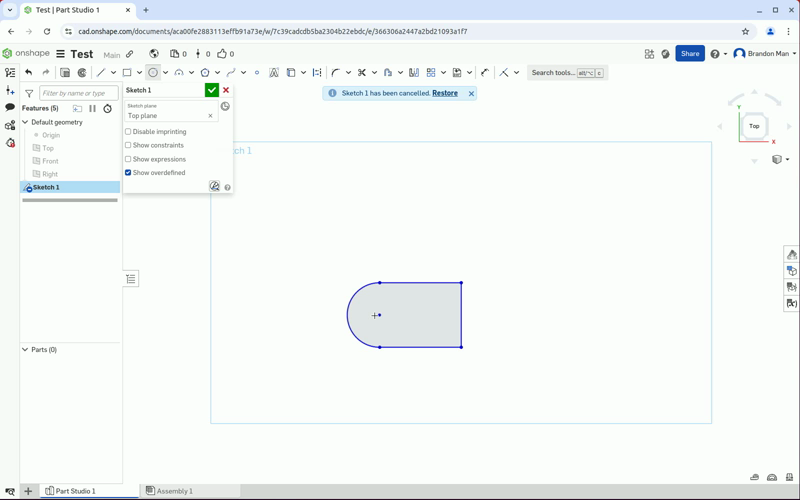
click(374, 315)
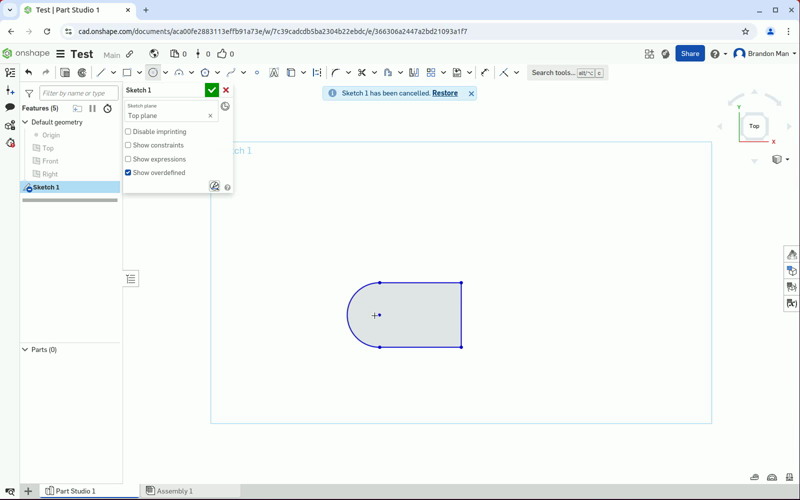
key_up(shift)
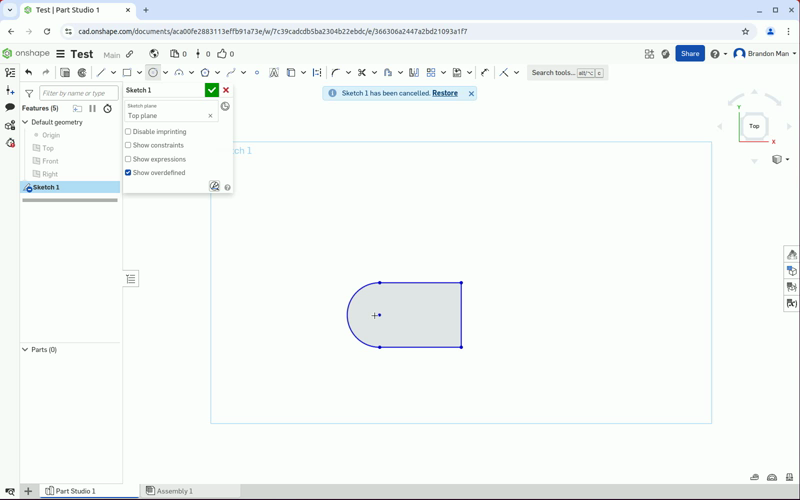
mouse_move(383, 315)
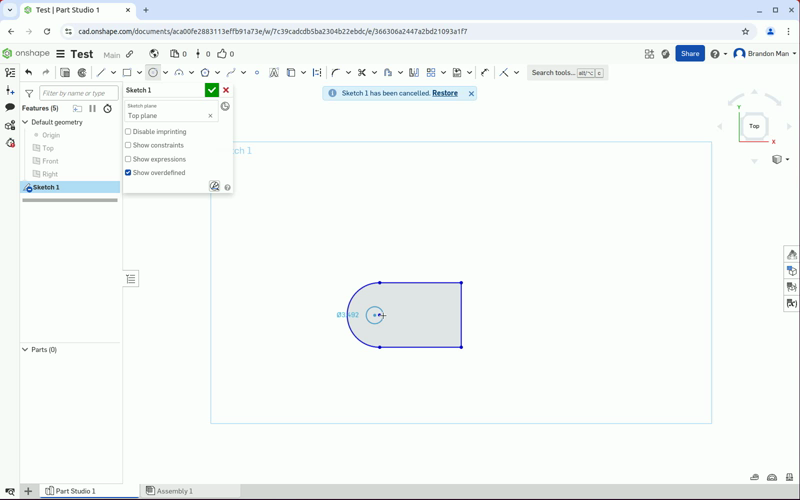
scroll(6)
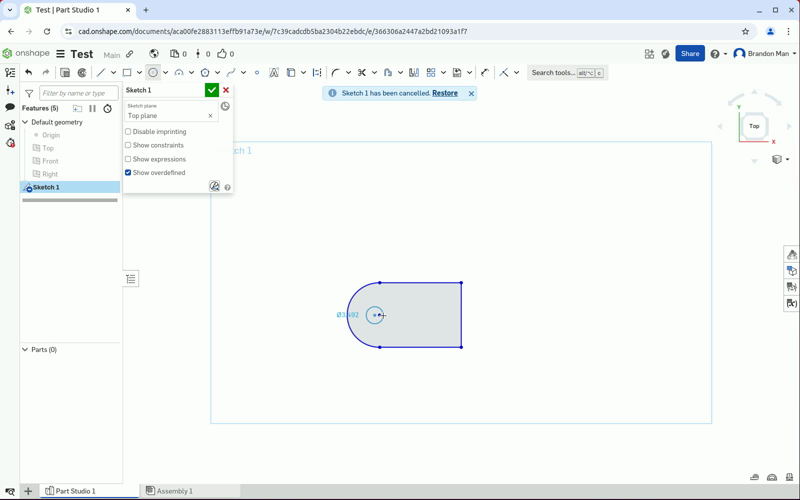
scroll(6)
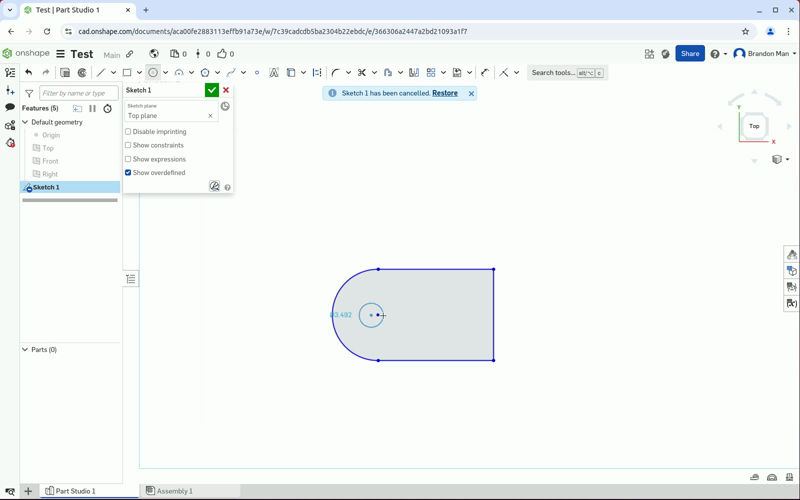
scroll(6)
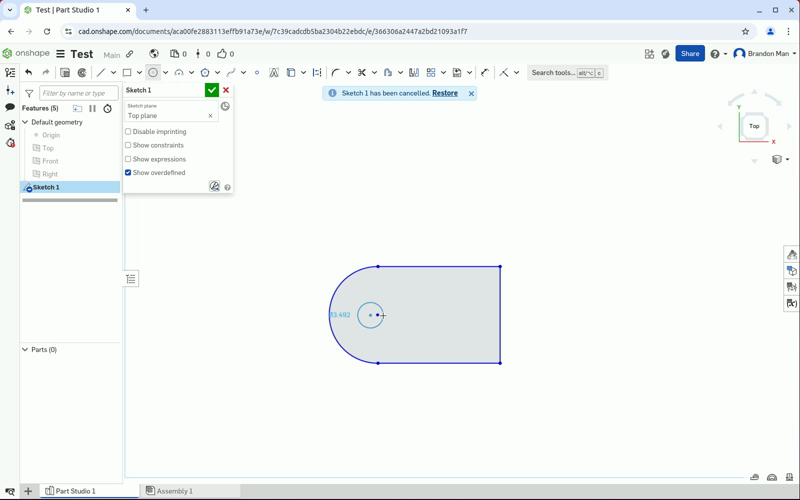
scroll(6)
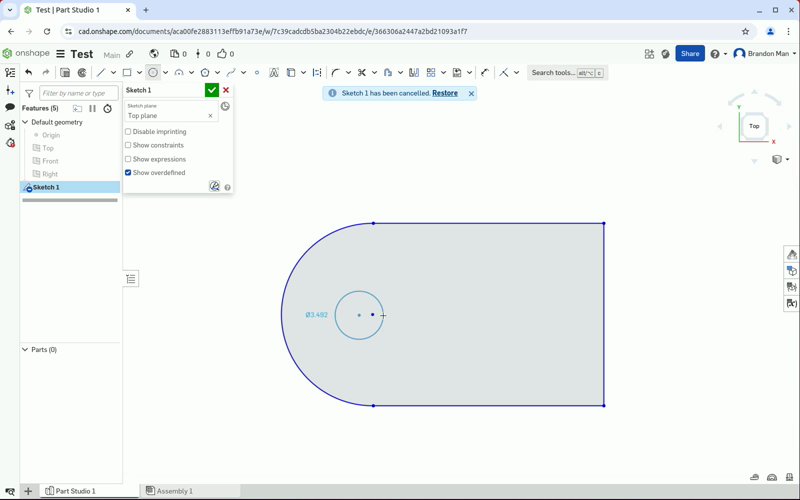
scroll(6)
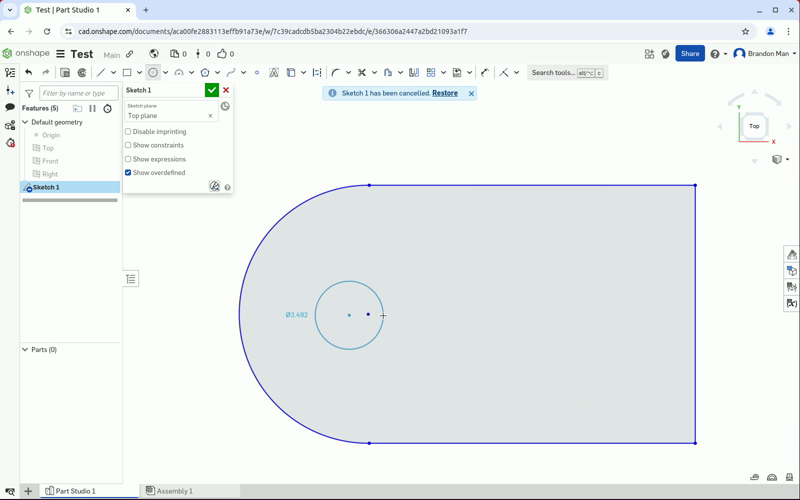
scroll(6)
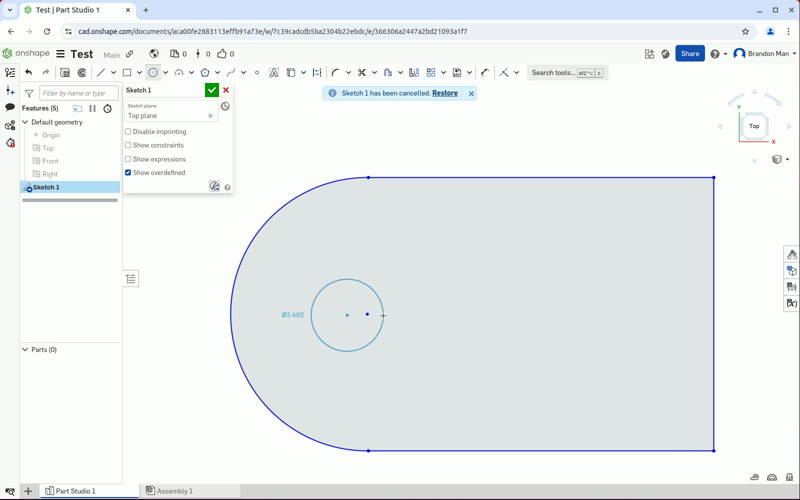
scroll(6)
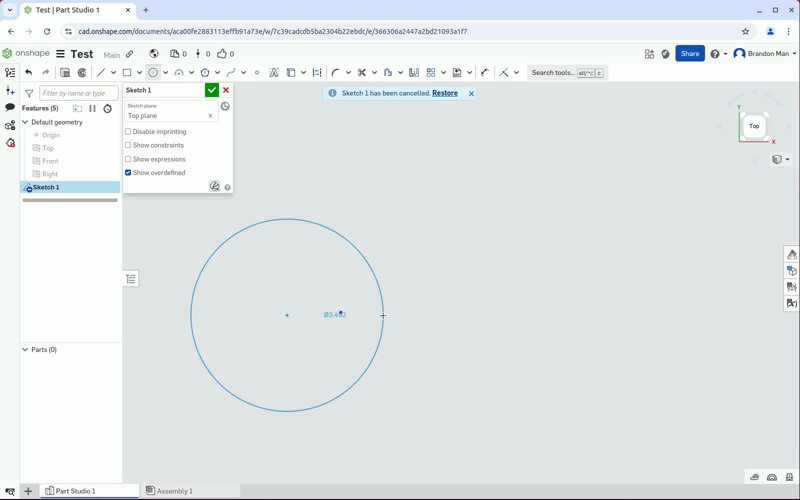
click(383, 315)
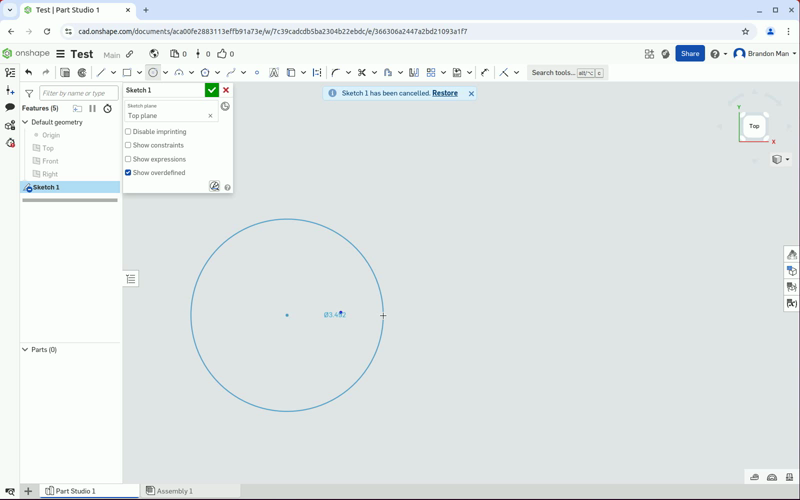
scroll(-6)
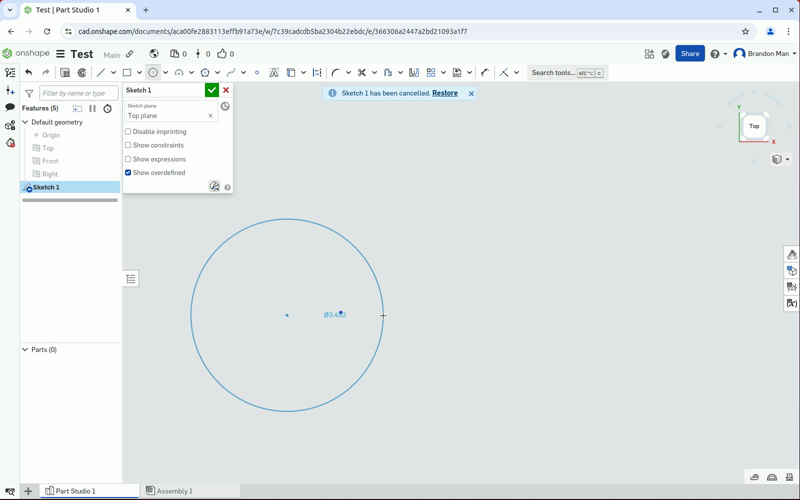
scroll(-6)
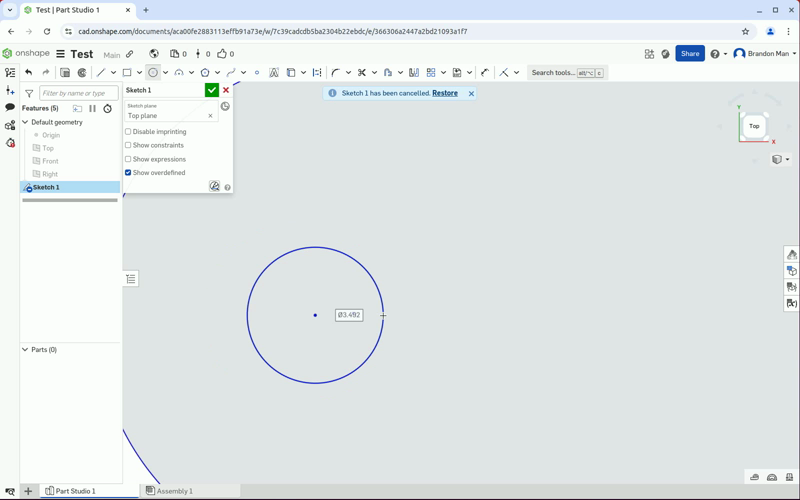
scroll(-6)
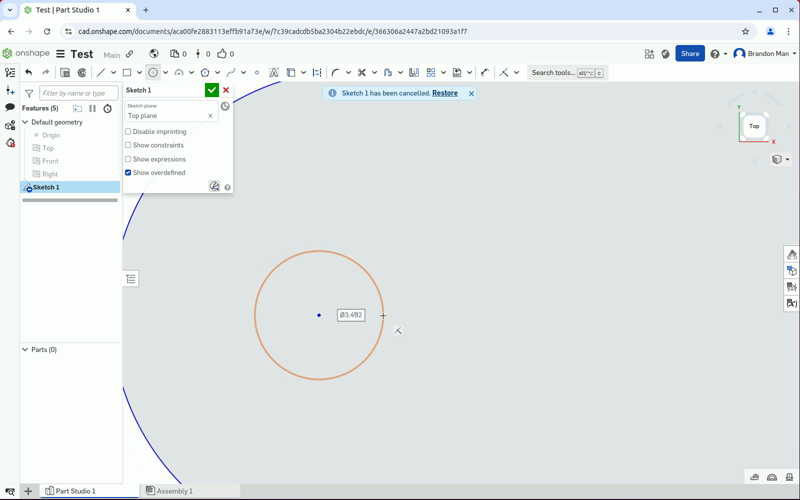
scroll(-6)
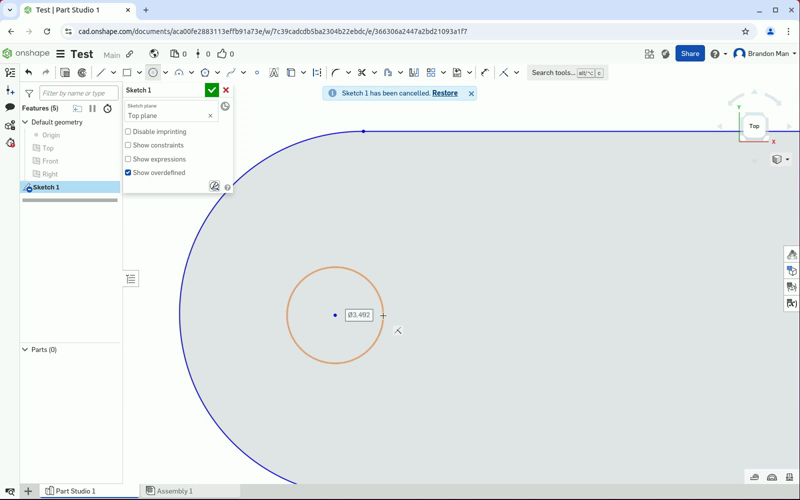
scroll(-6)
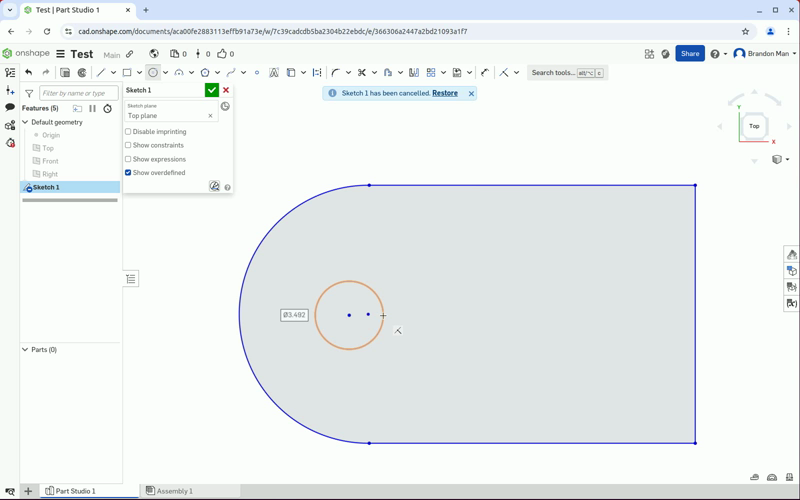
scroll(-6)
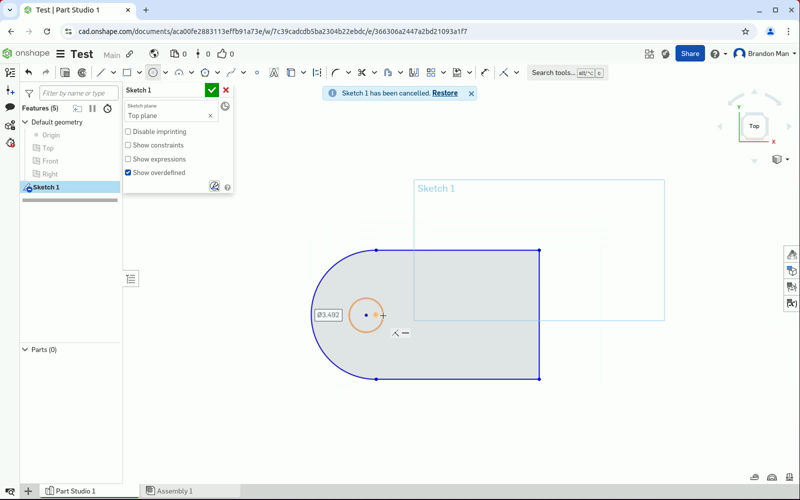
scroll(-6)
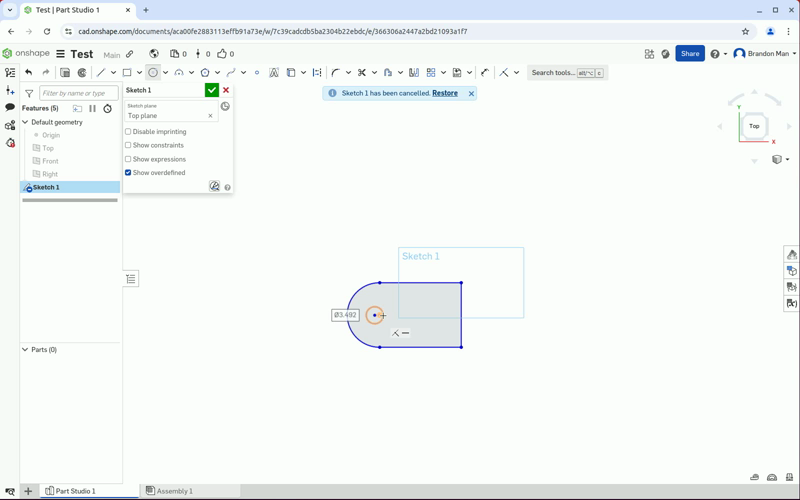
key(esc)
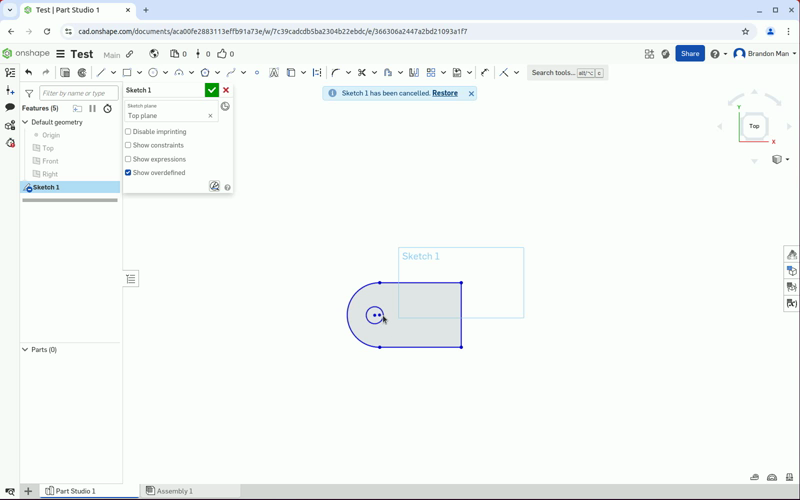
mouse_move(452, 299)
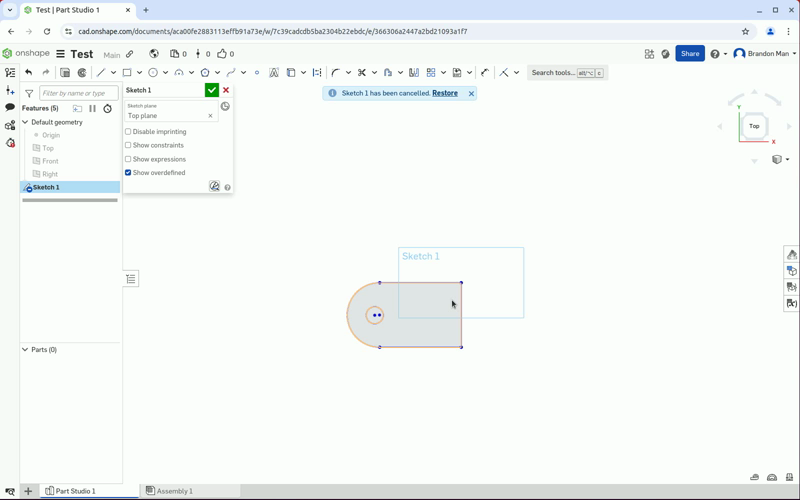
click(452, 299)
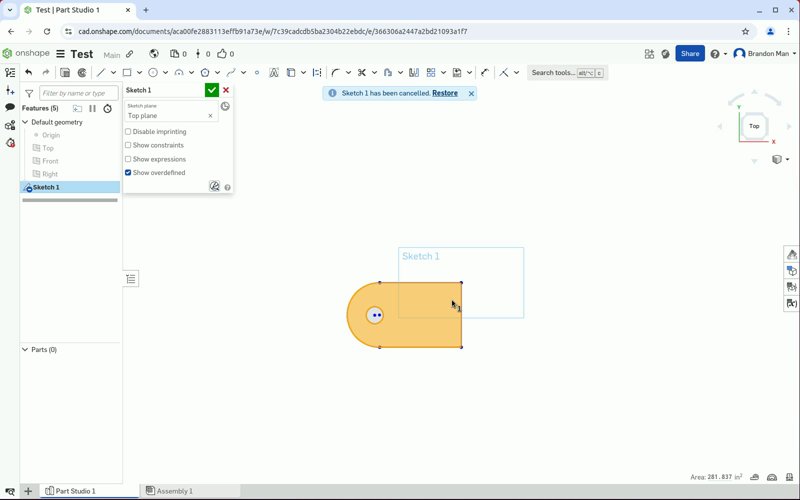
mouse_move(73, 352)
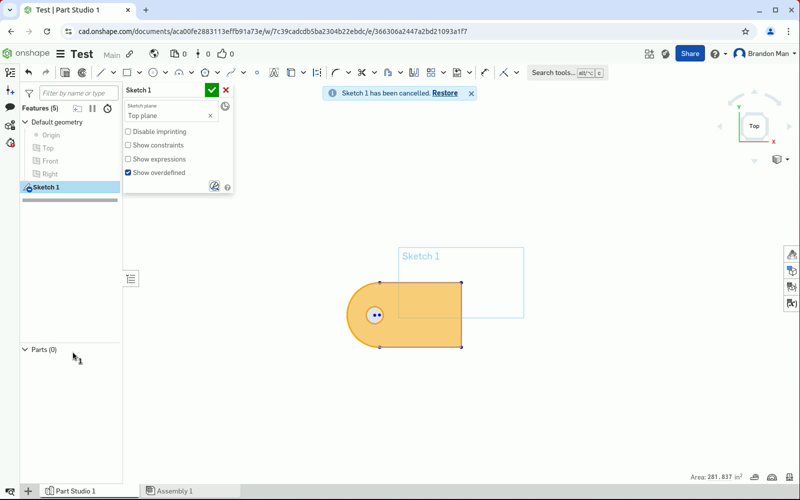
key(shift+y)
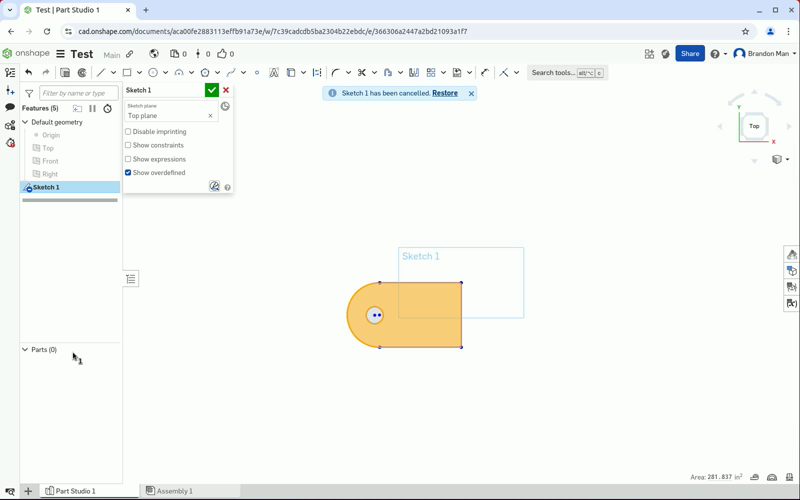
key(shift+e)
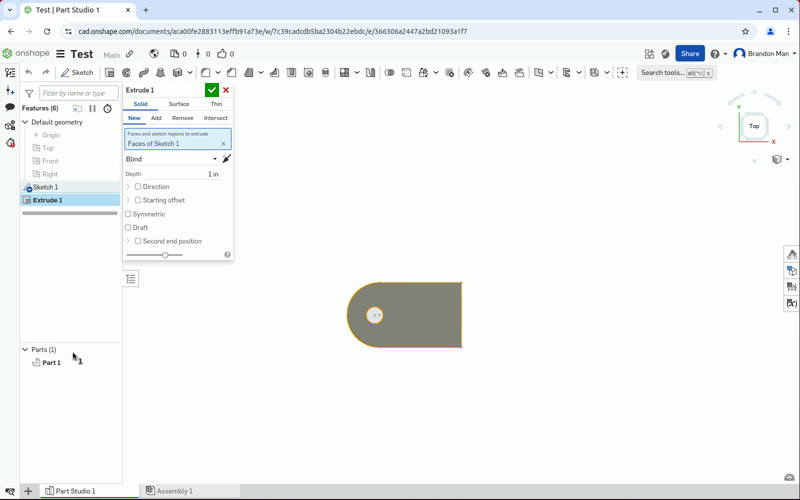
mouse_move(143, 106)
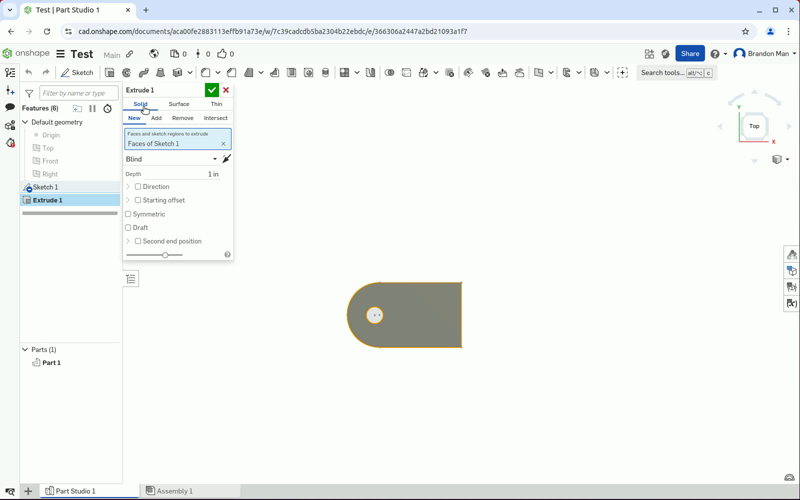
click(143, 106)
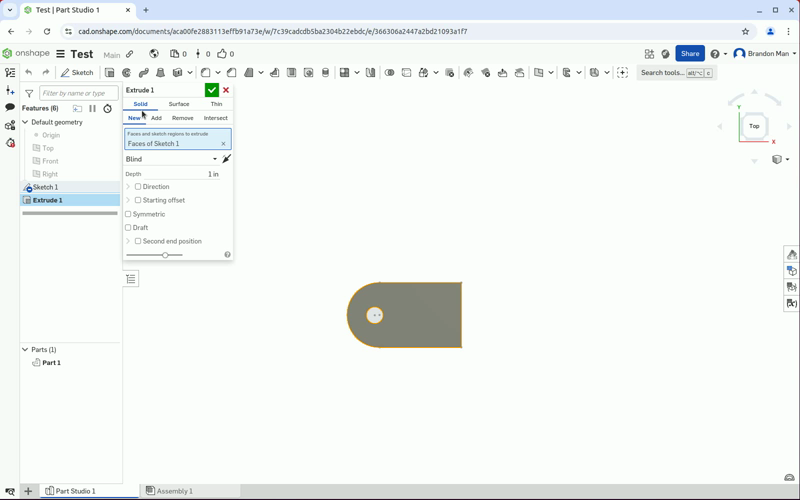
mouse_move(137, 120)
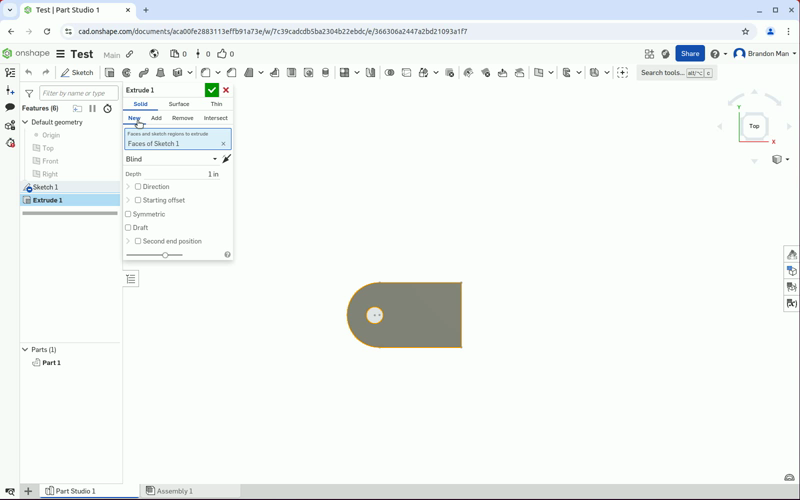
click(137, 120)
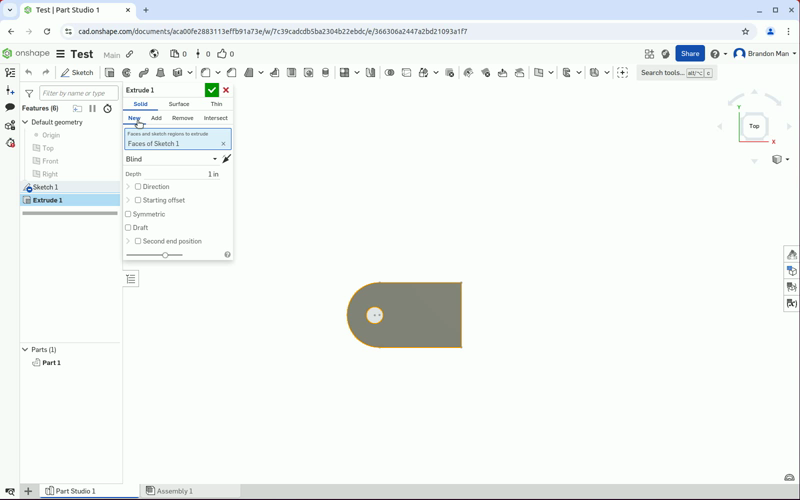
key(tab, 4)
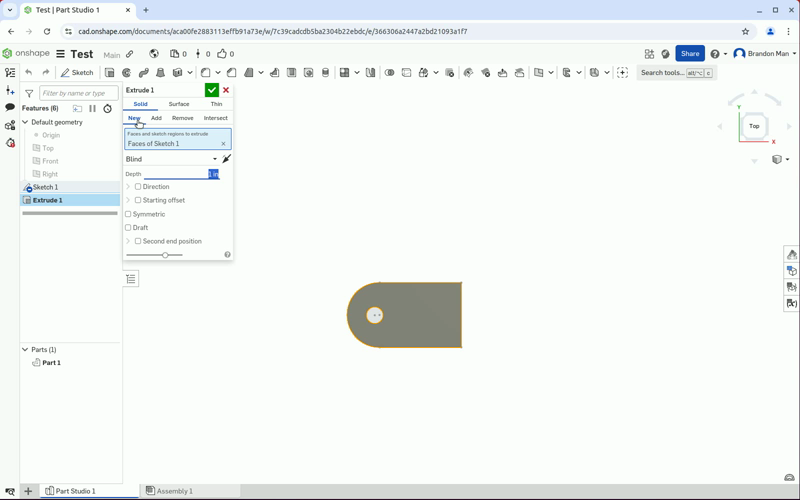
text(3.37)
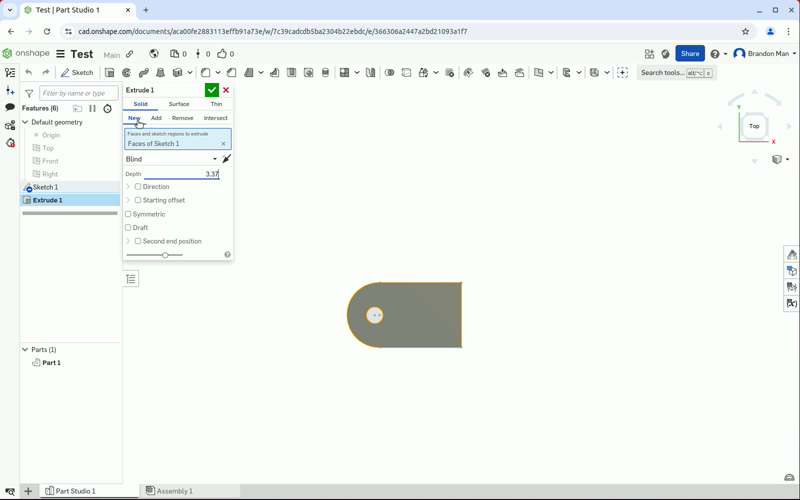
key(enter)
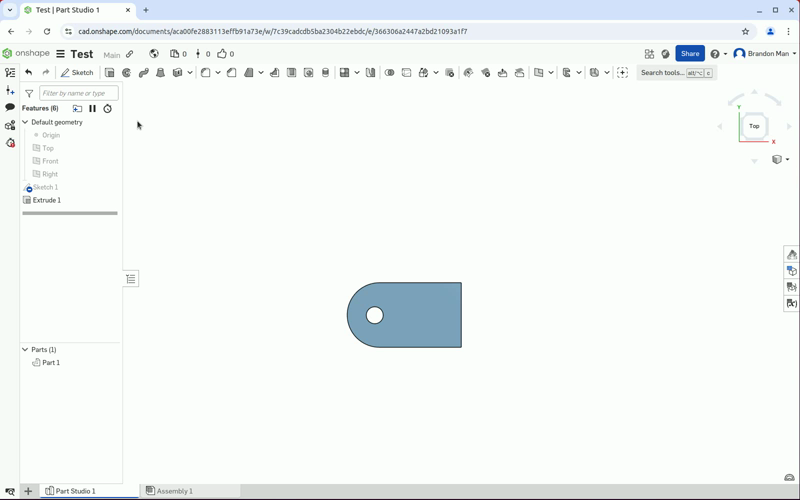
key(shift+h)
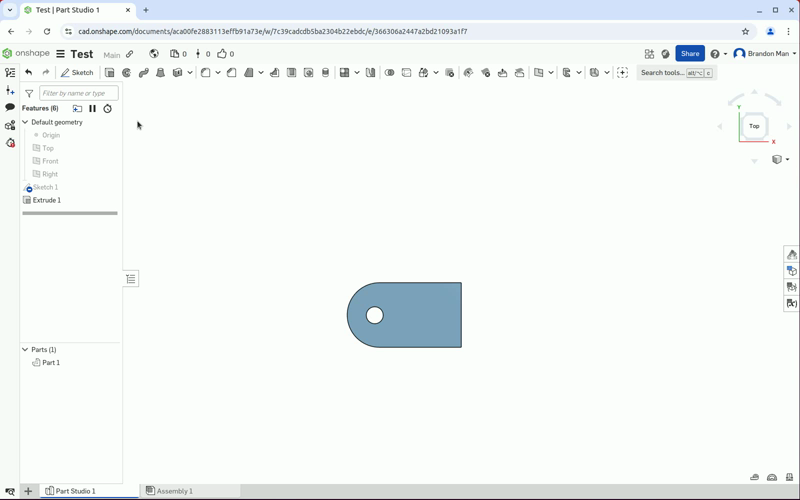
key(shift+h)
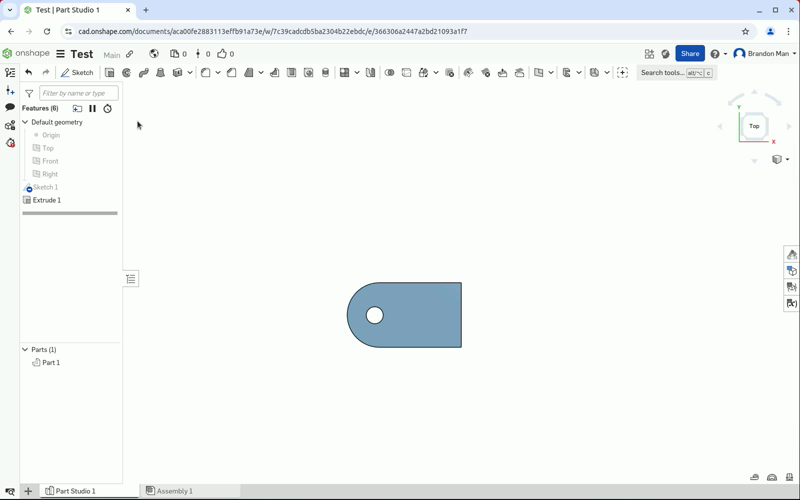
mouse_move(73, 189)
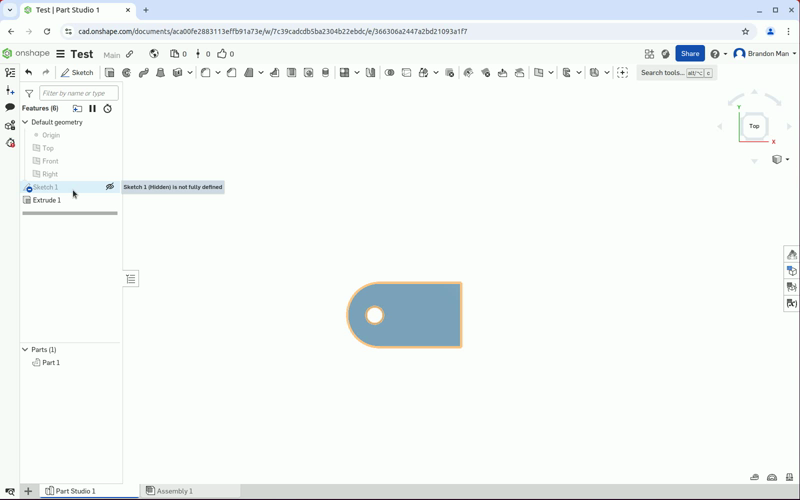
click(73, 189)
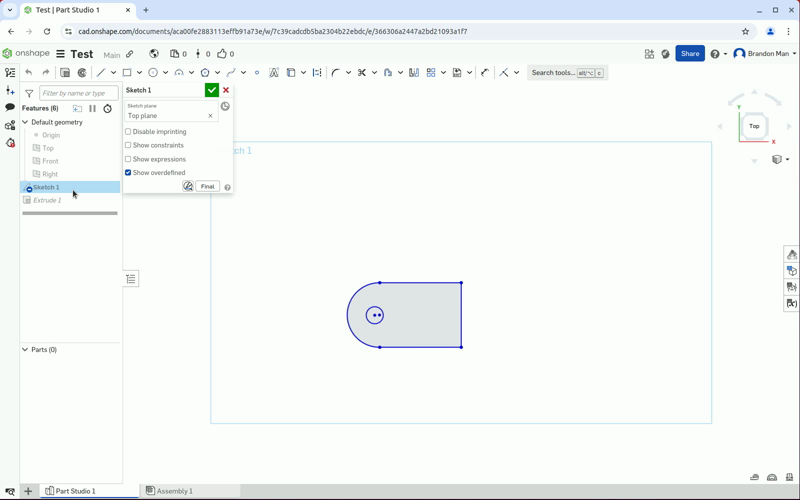
mouse_move(229, 92)
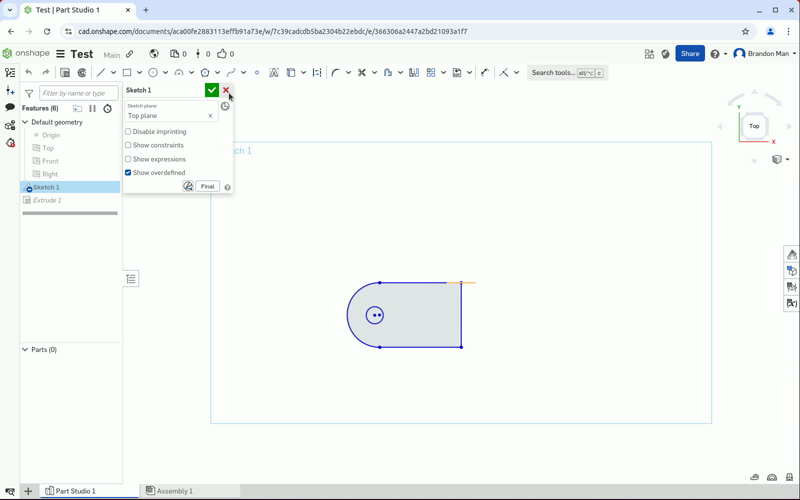
click(229, 92)
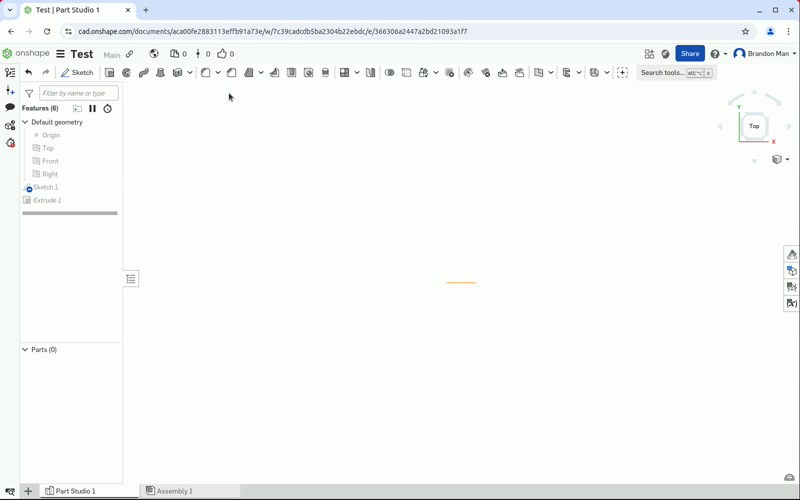
mouse_move(73, 352)
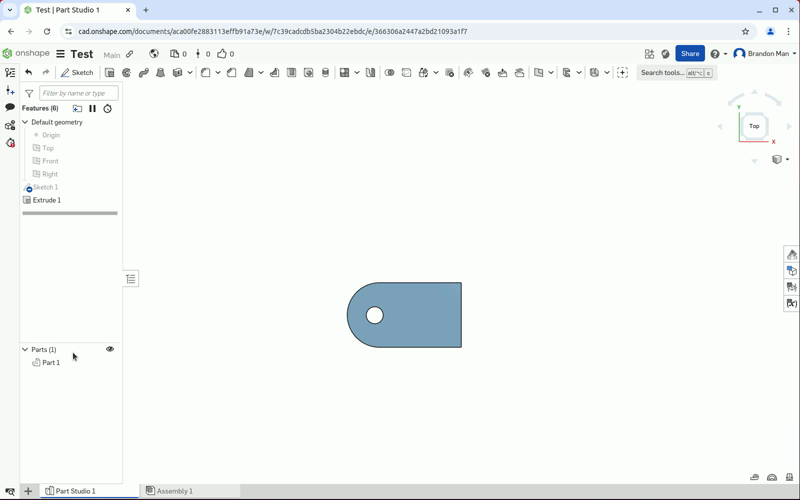
key(y)
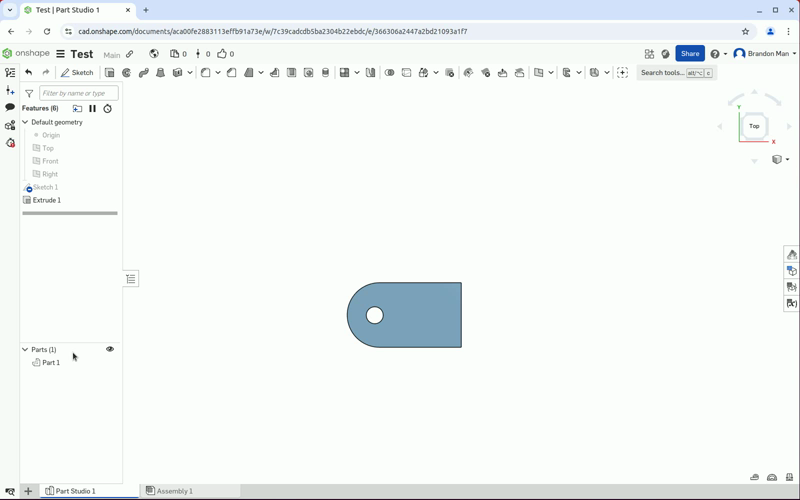
key(shift+p)
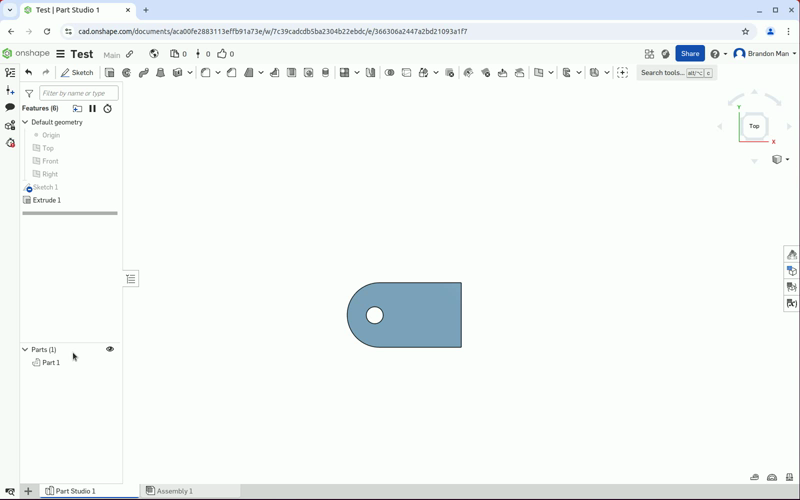
key(space)
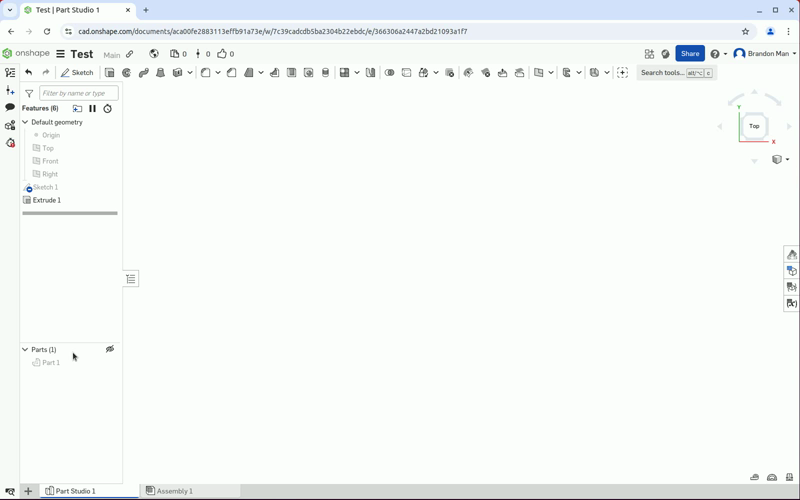
key_down(shift)
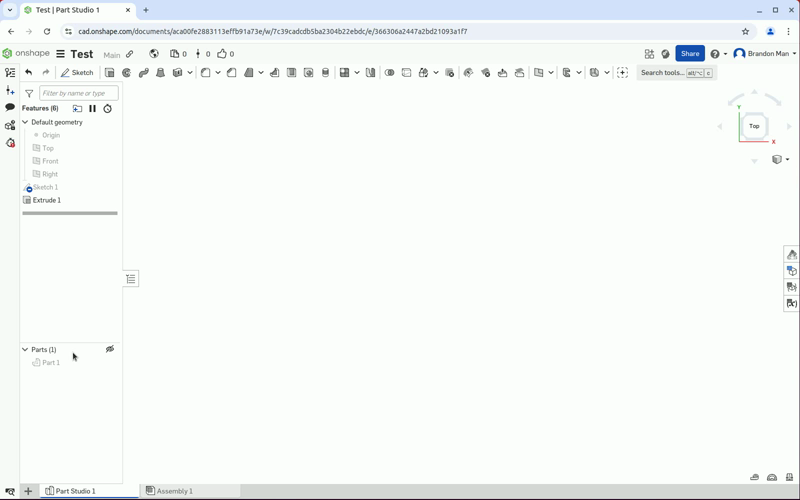
key(up)
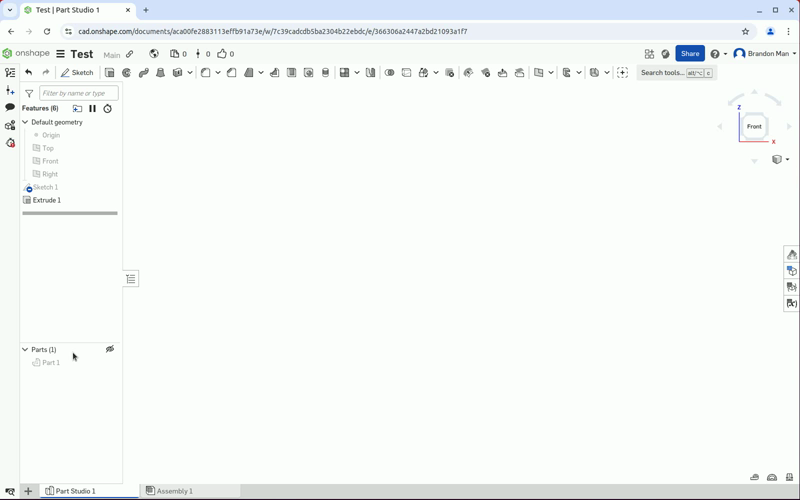
key_up(shift)
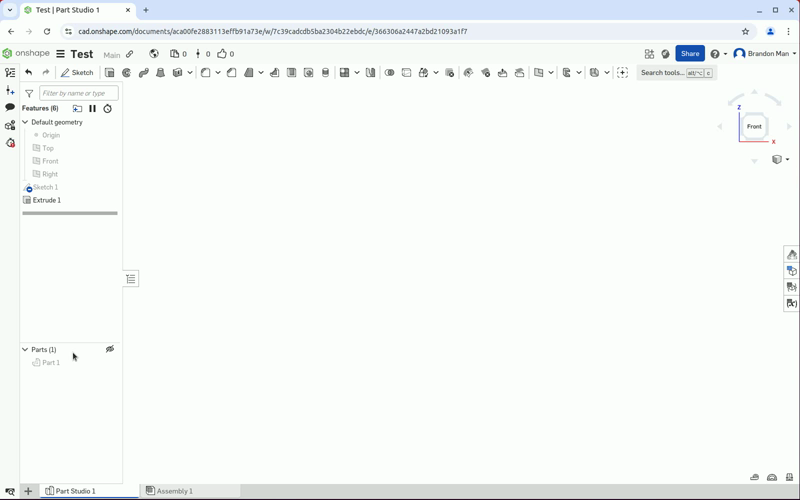
key(space)
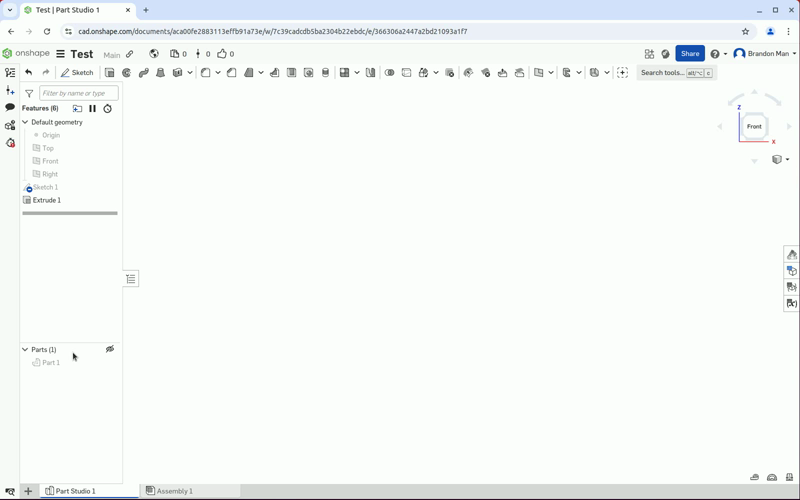
key_down(shift)
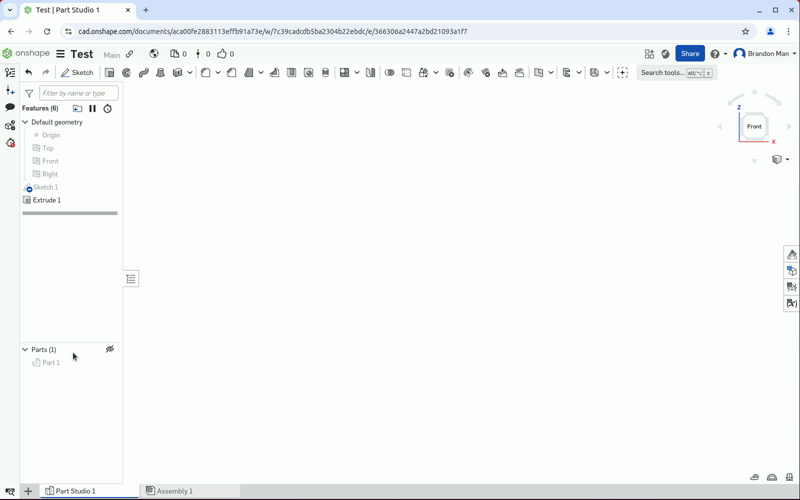
key(left)
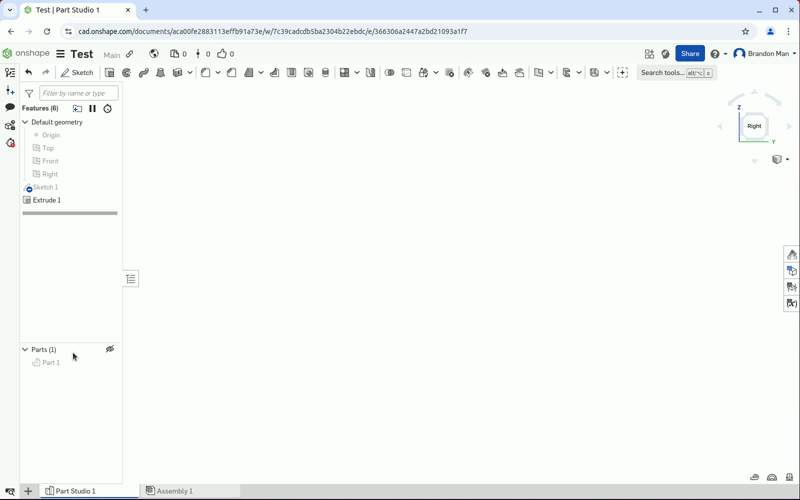
key_up(shift)
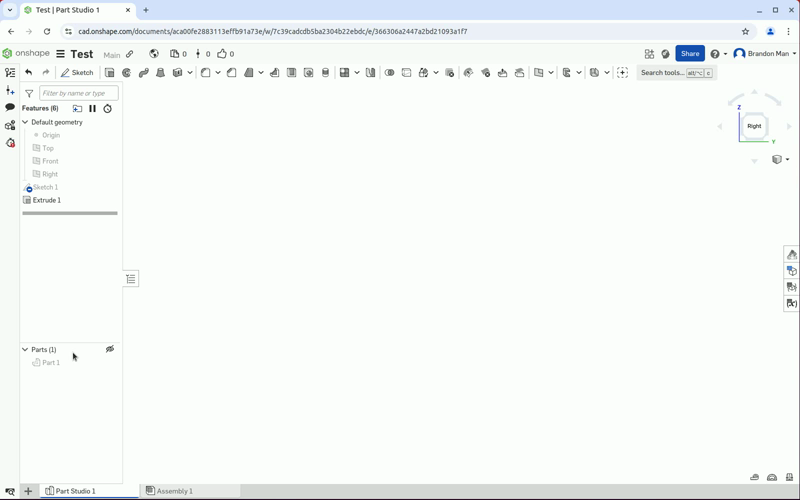
mouse_move(73, 352)
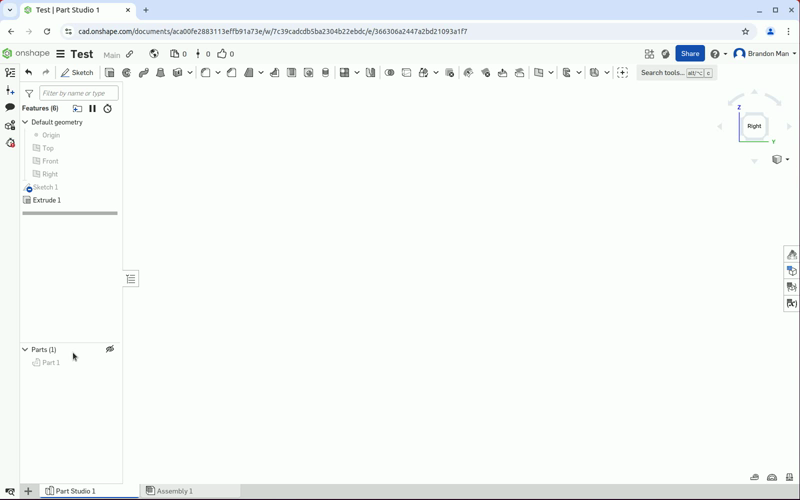
key(shift+y)
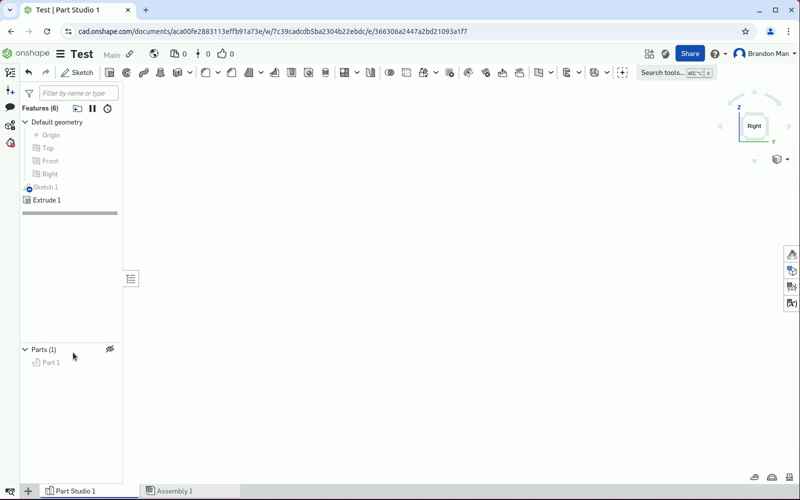
key(shift+s)
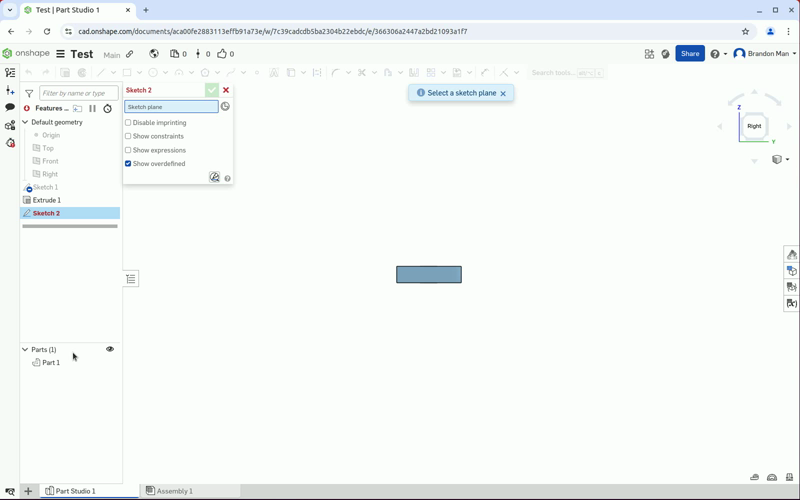
mouse_move(73, 176)
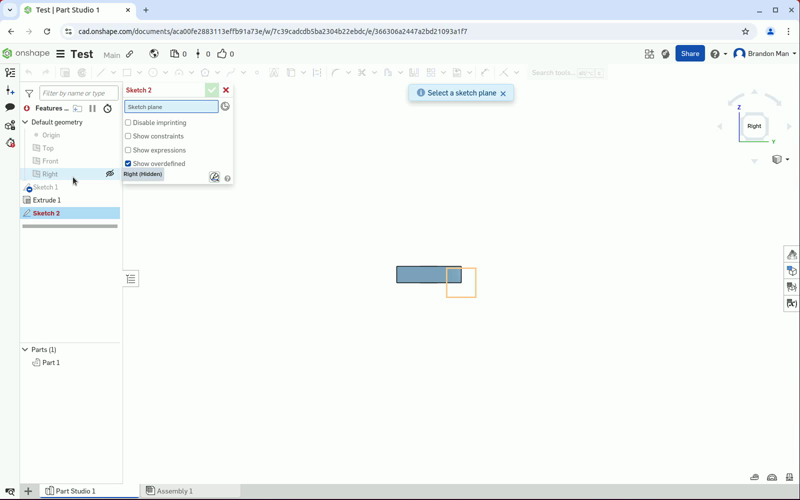
click(73, 176)
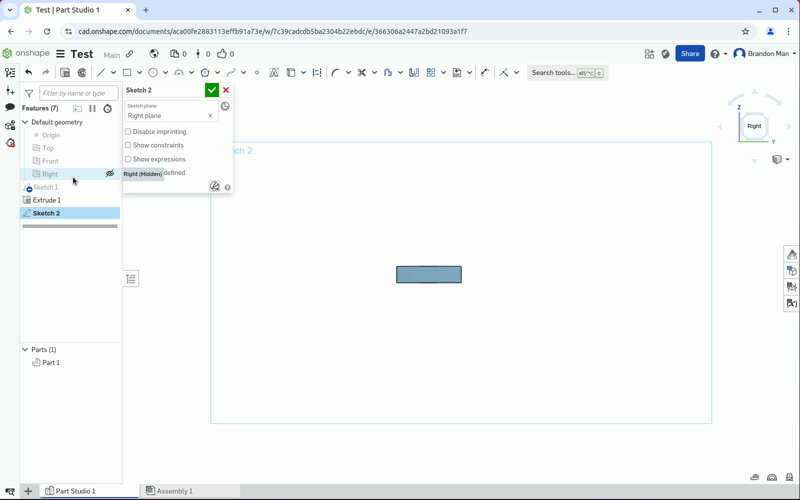
mouse_move(73, 352)
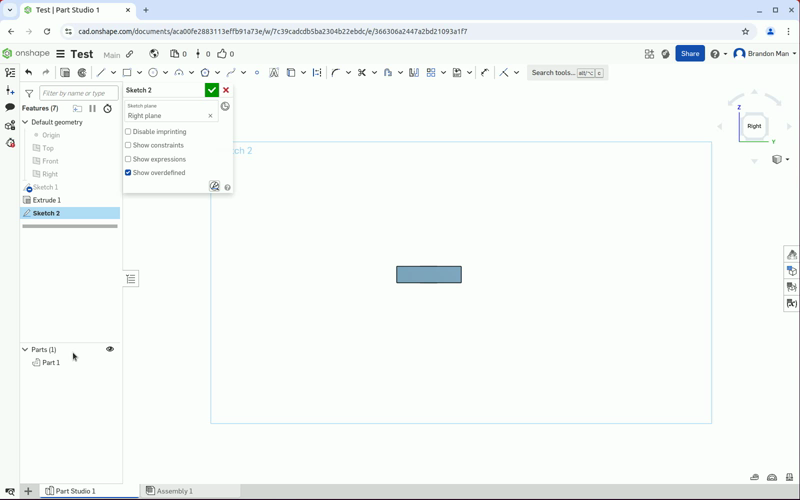
key(y)
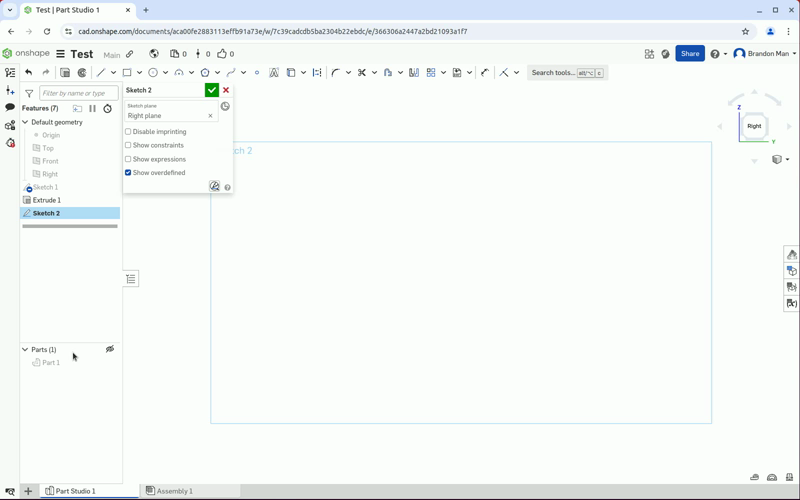
key(l)
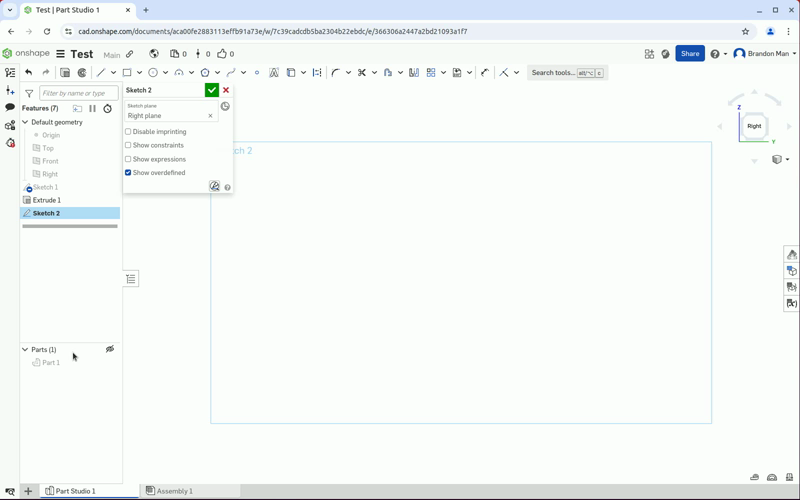
key_down(shift)
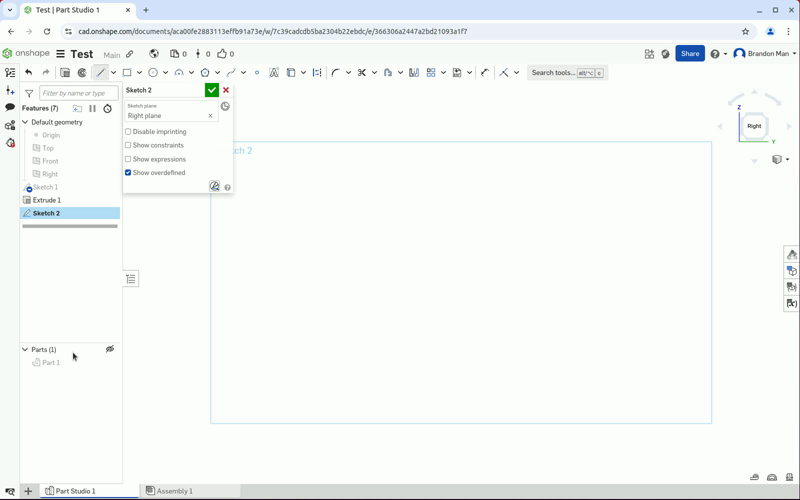
mouse_move(396, 282)
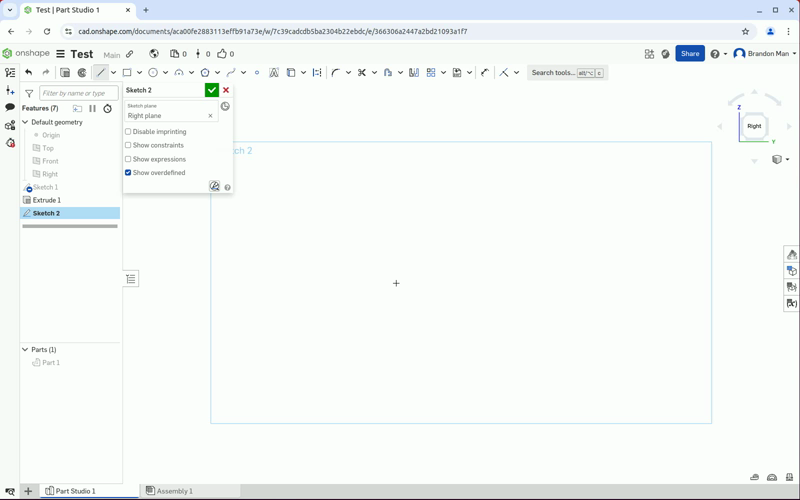
click(396, 282)
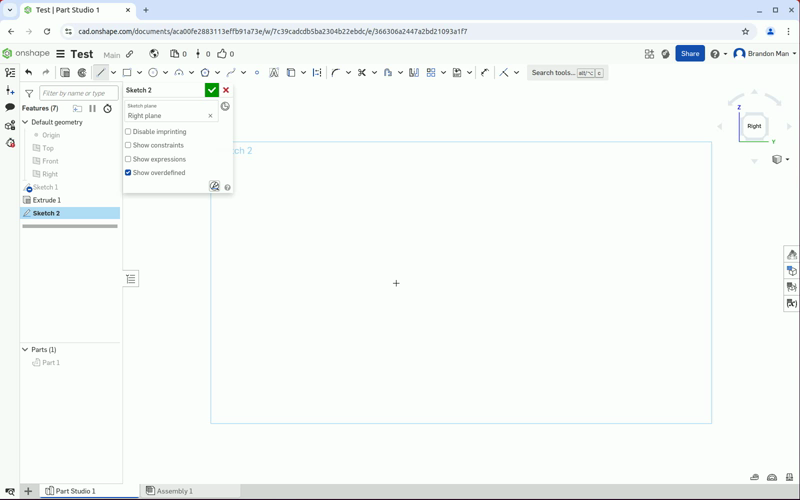
key_up(shift)
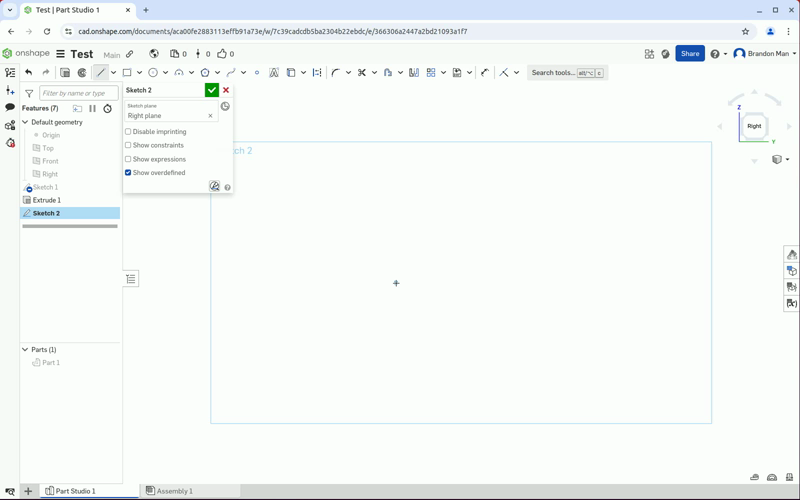
key_down(shift)
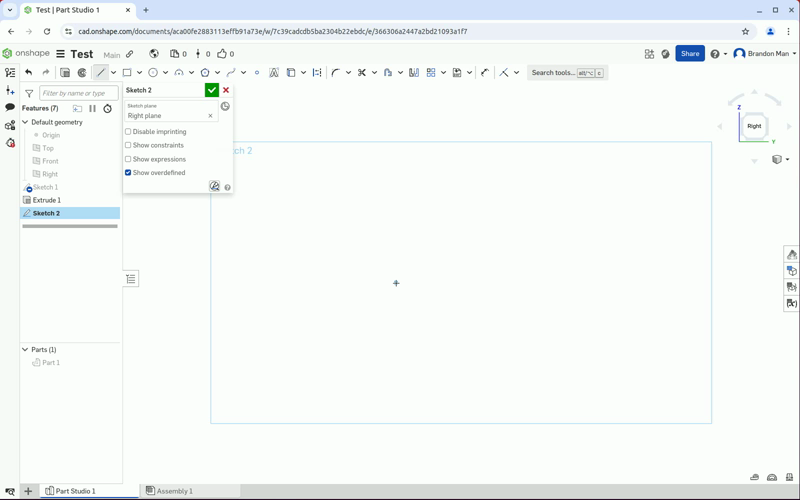
mouse_move(460, 282)
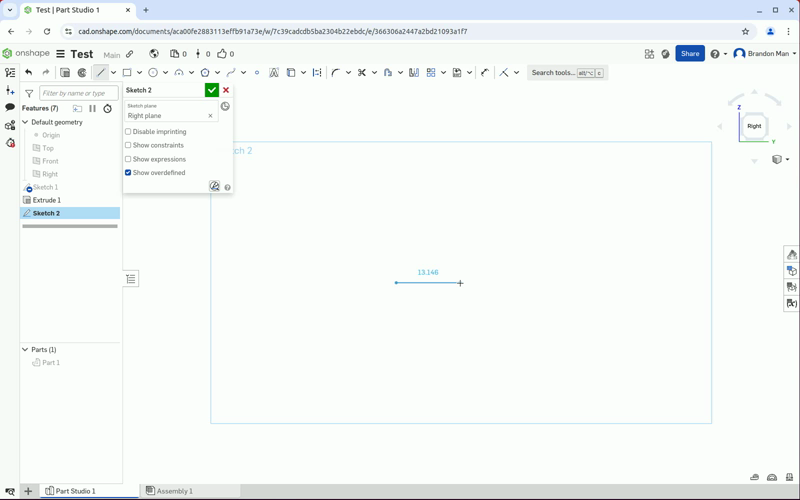
click(460, 282)
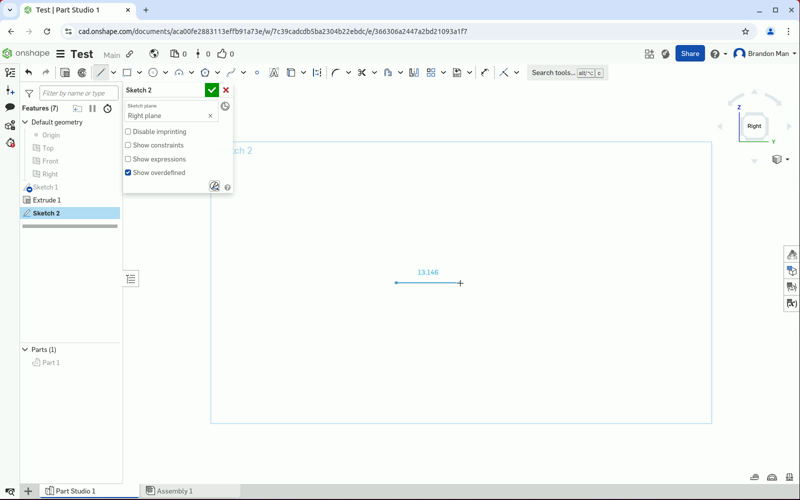
key_up(shift)
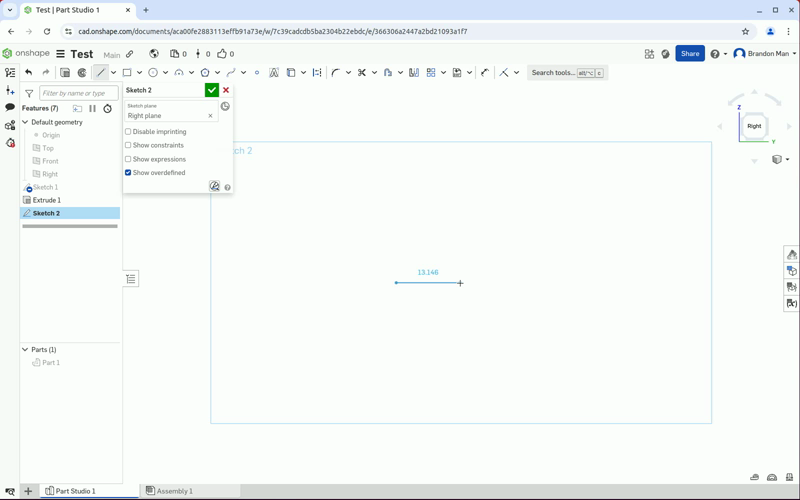
key_down(shift)
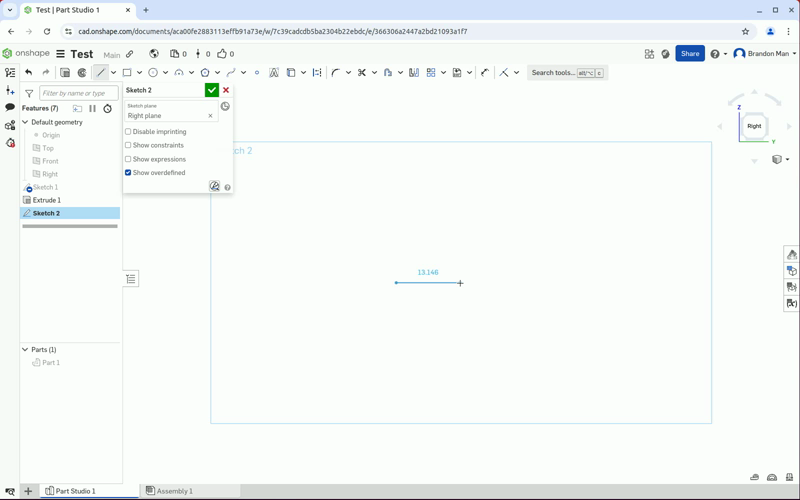
mouse_move(460, 202)
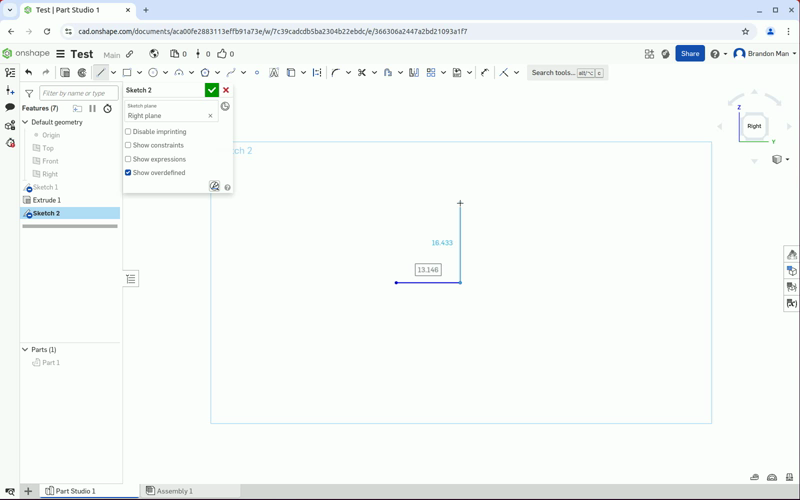
click(460, 202)
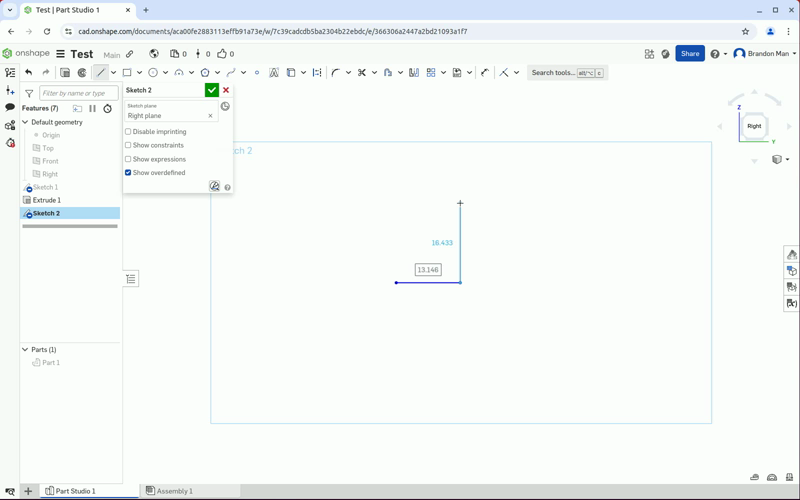
key_up(shift)
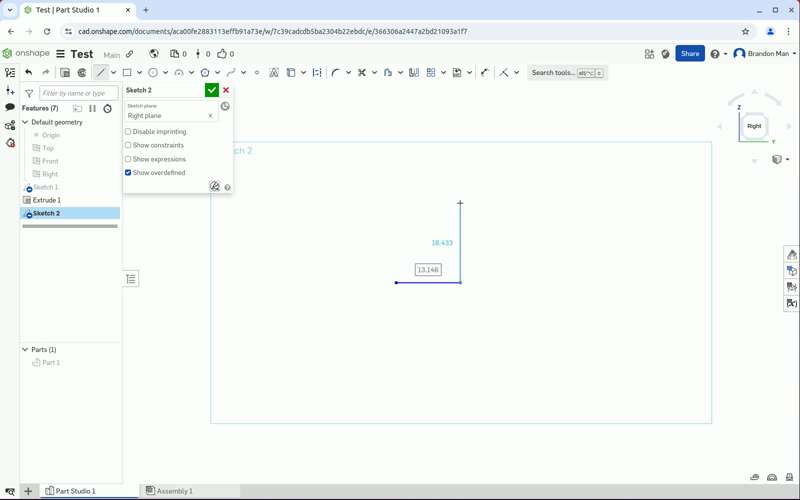
key(esc)
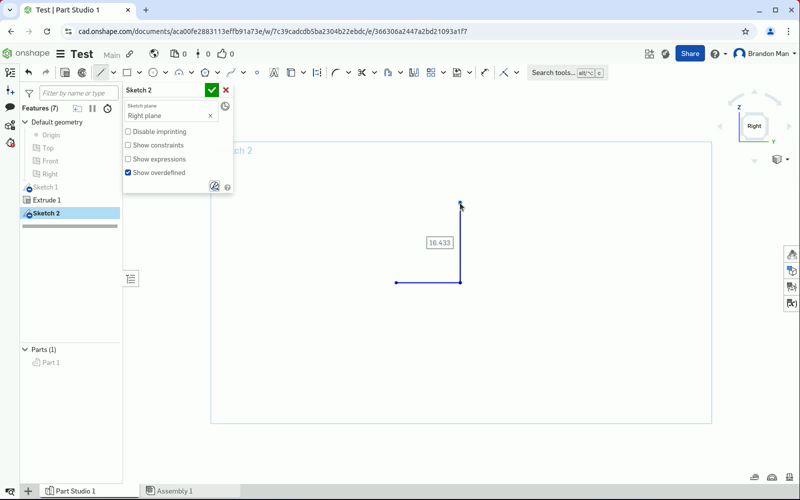
key(a)
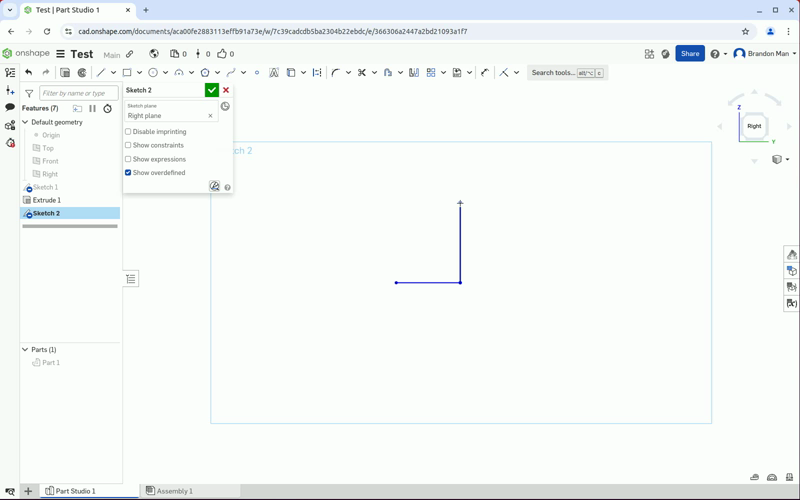
mouse_move(460, 202)
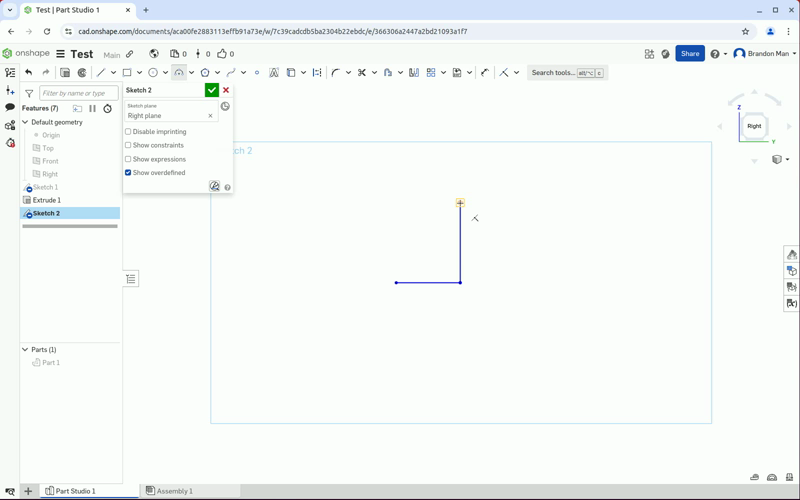
click(460, 202)
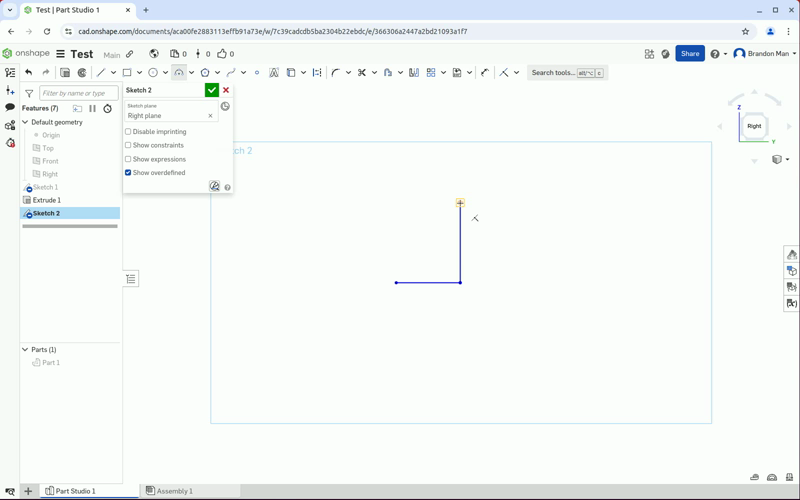
key_down(shift)
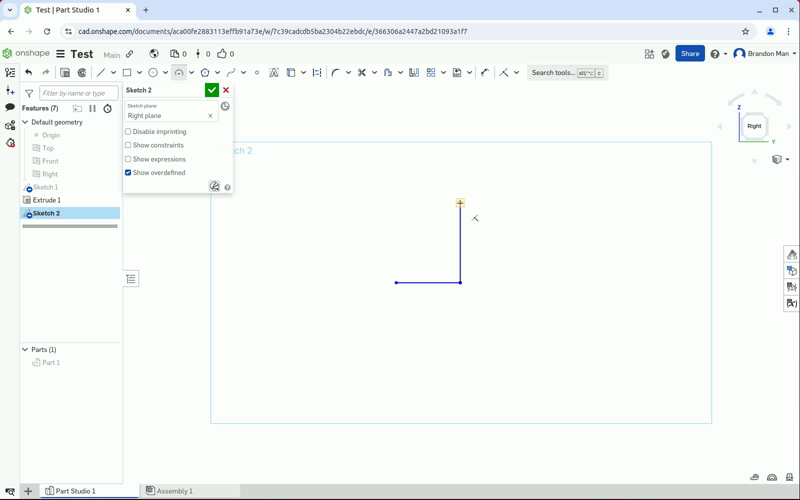
mouse_move(396, 202)
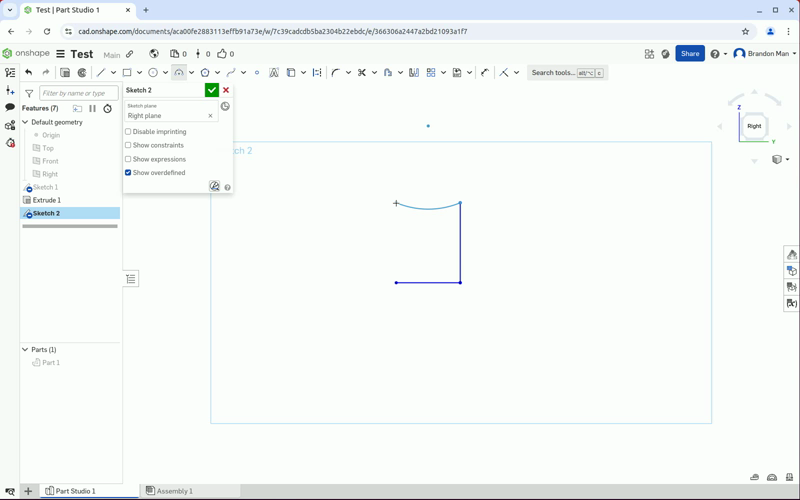
click(396, 202)
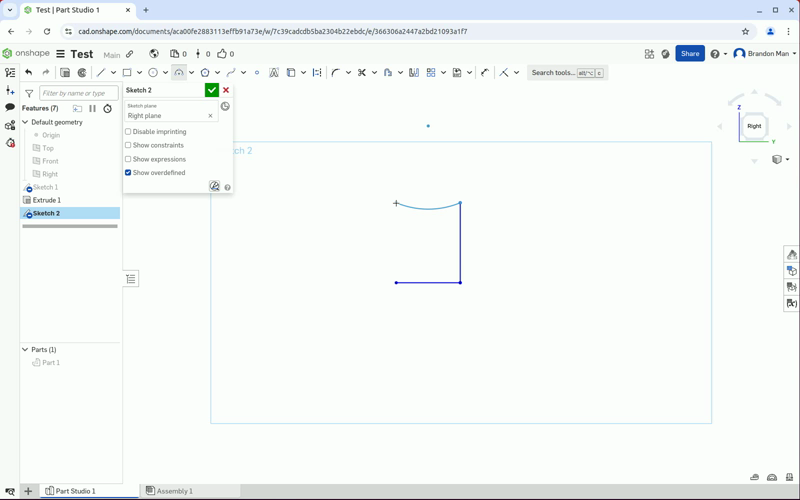
mouse_move(428, 170)
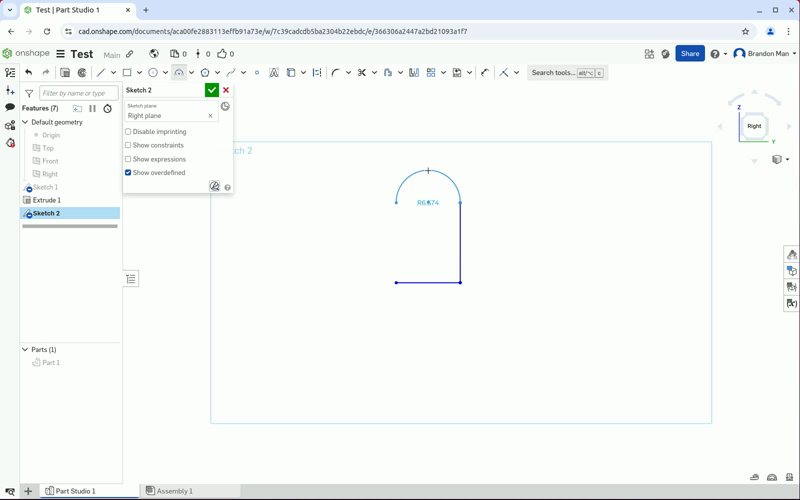
click(428, 170)
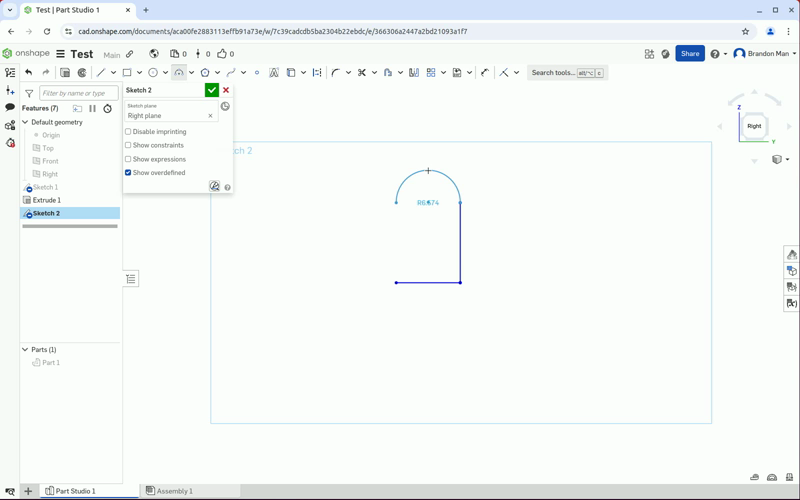
key_up(shift)
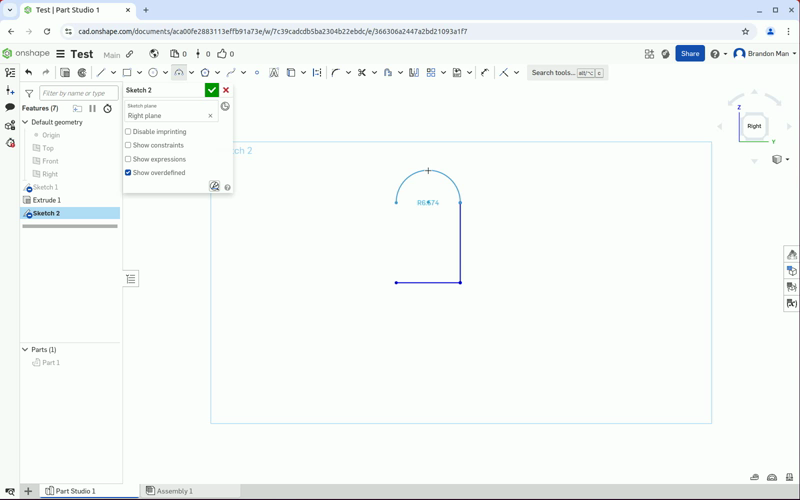
key(esc)
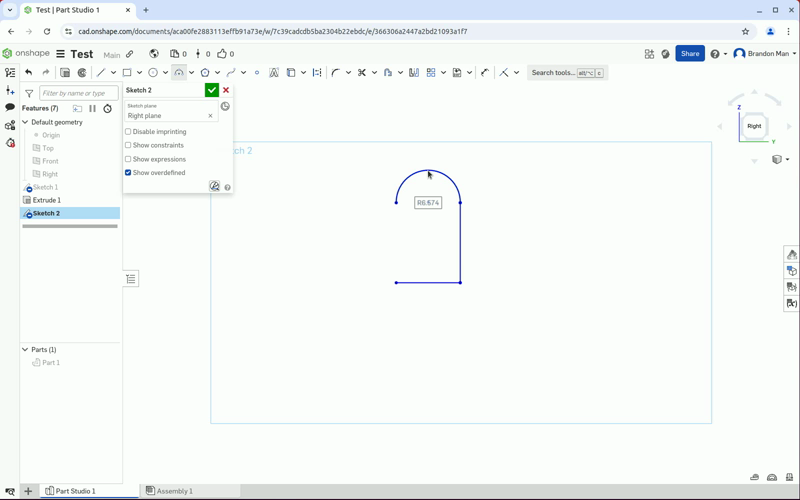
key(l)
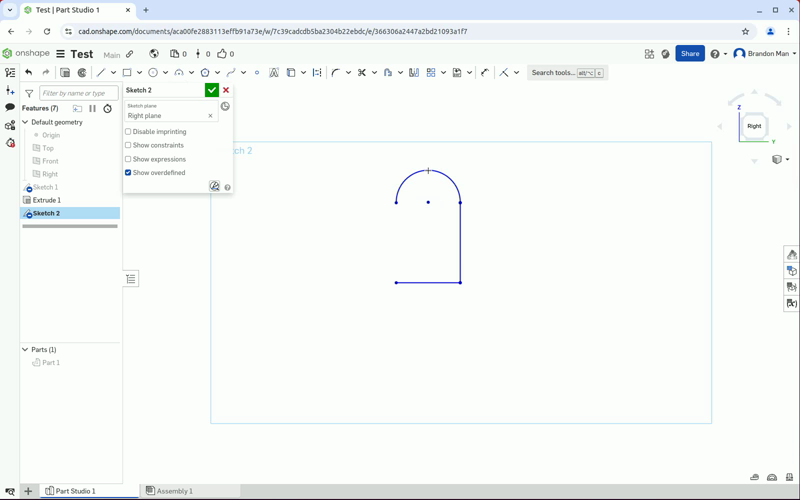
mouse_move(396, 202)
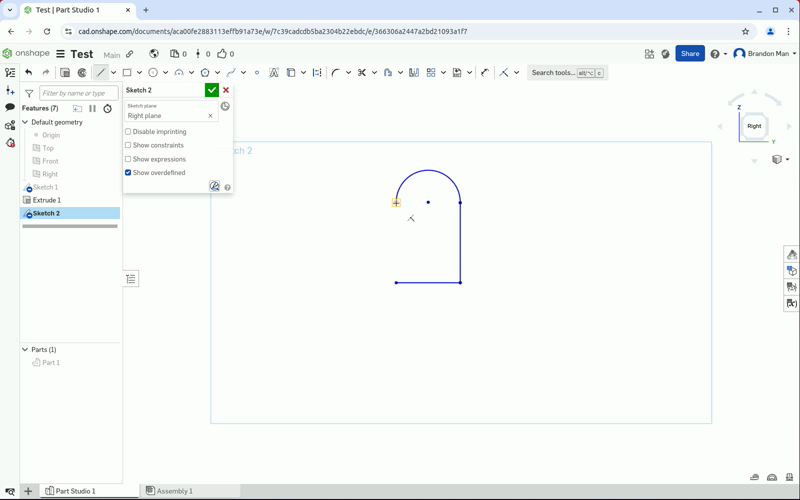
click(396, 202)
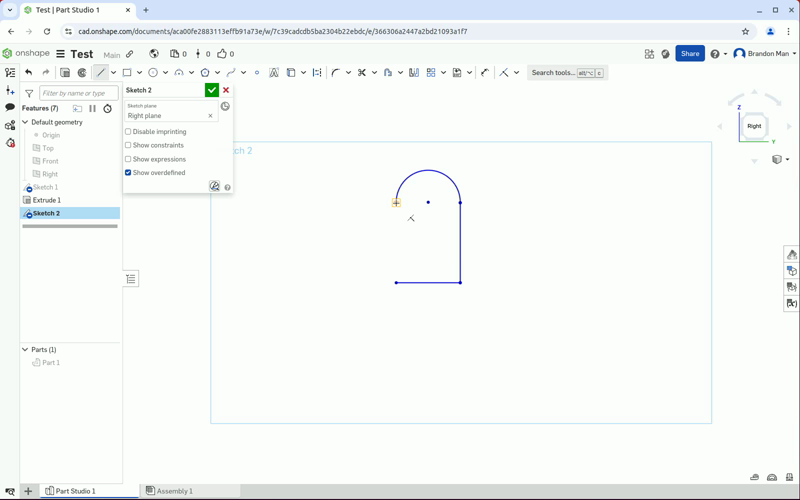
key_down(shift)
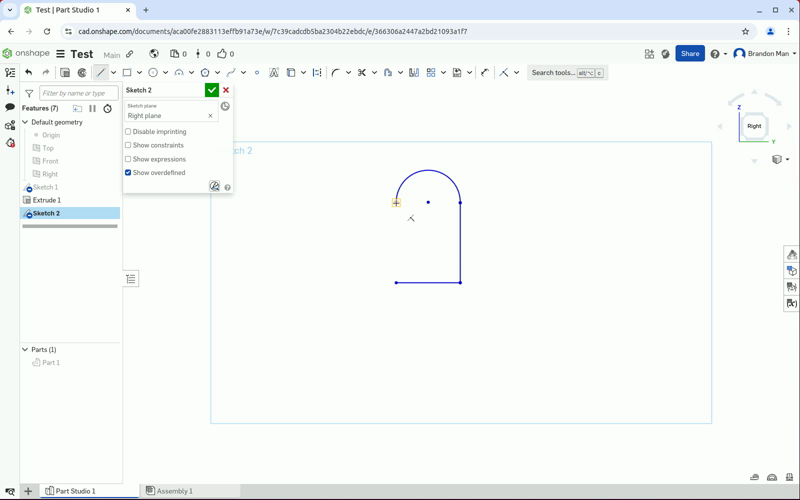
mouse_move(396, 282)
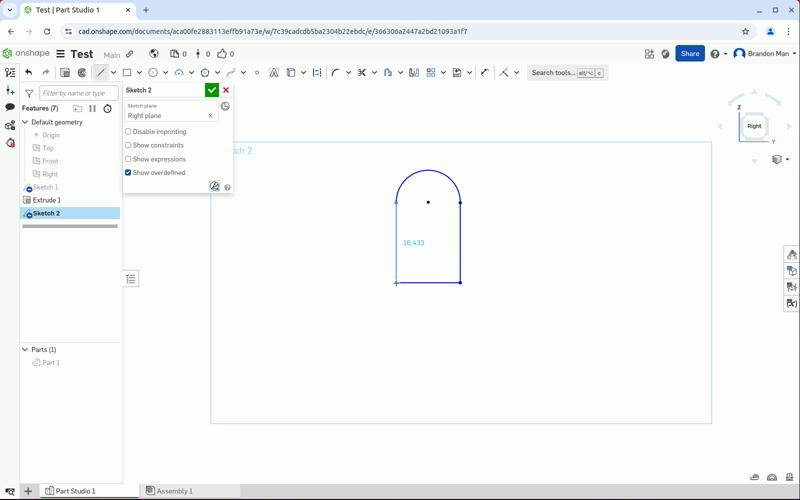
key_up(shift)
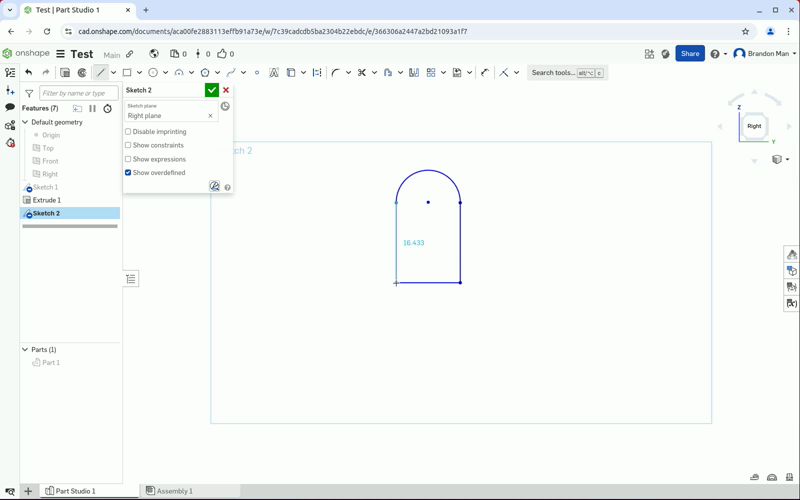
click(396, 282)
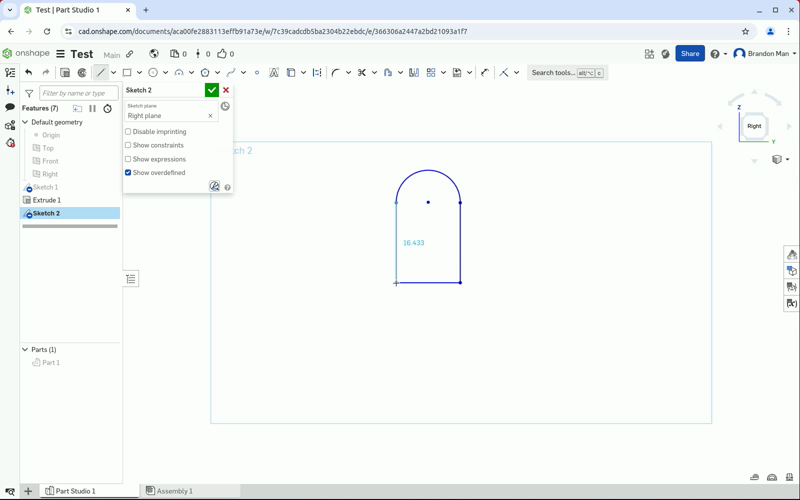
key(esc)
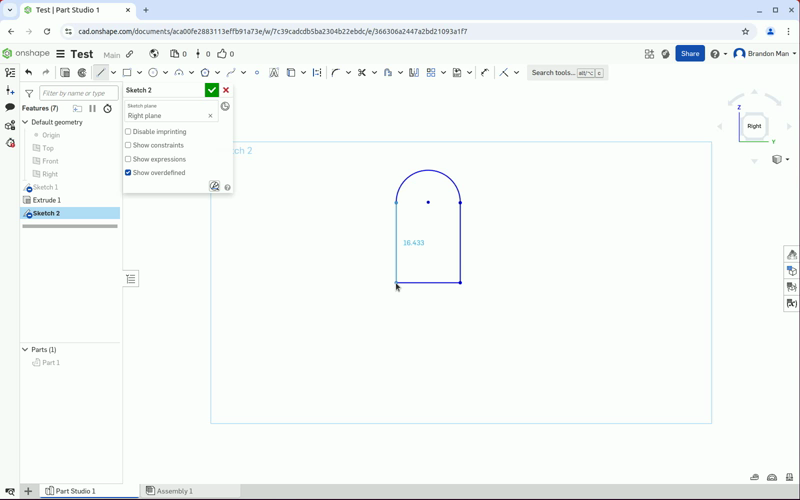
key(c)
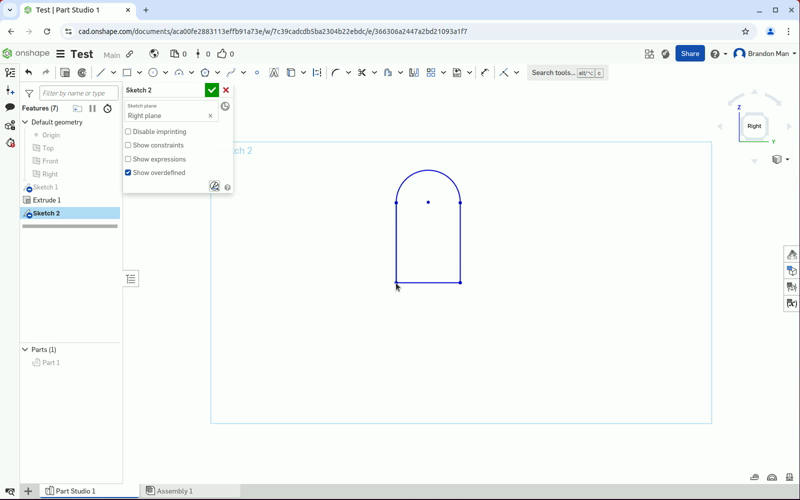
key_down(shift)
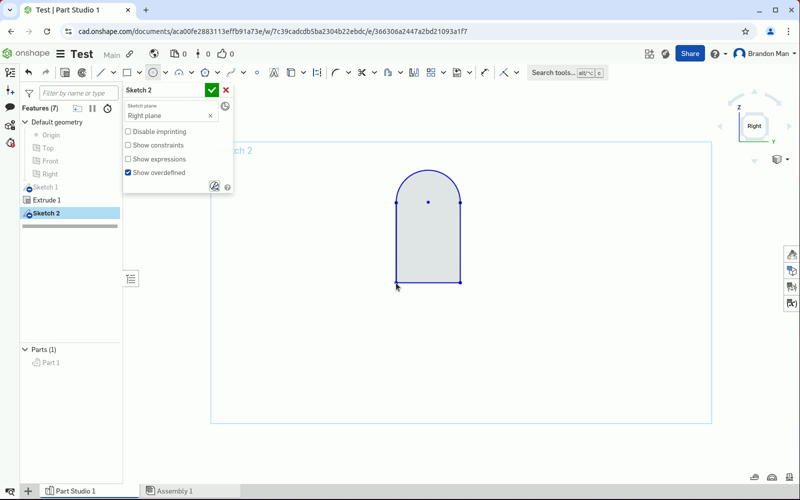
mouse_move(428, 197)
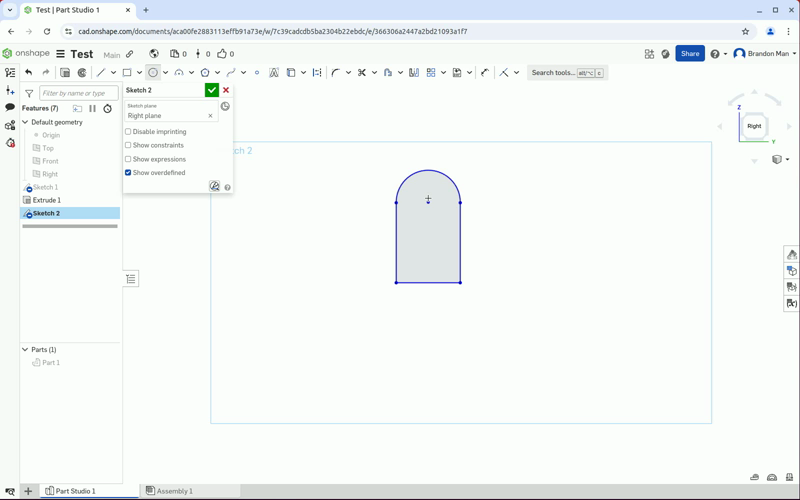
click(428, 197)
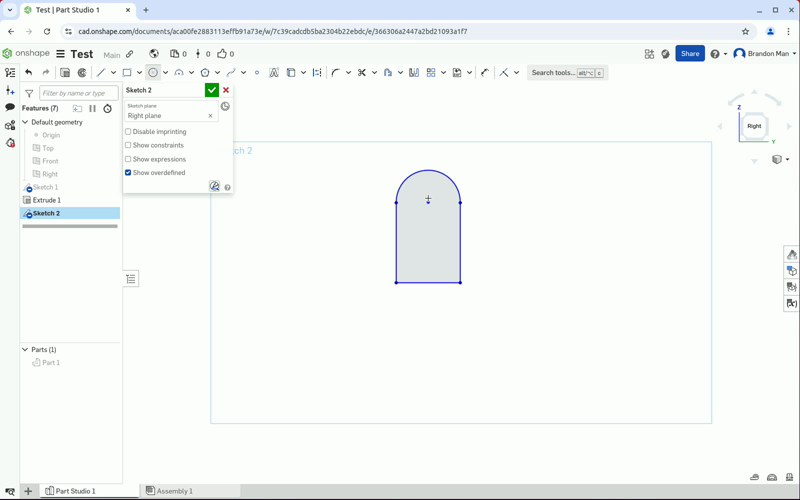
key_up(shift)
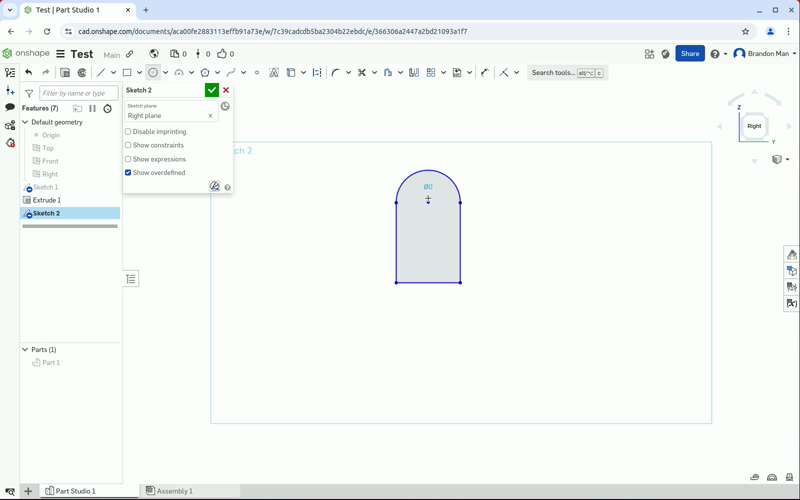
mouse_move(436, 197)
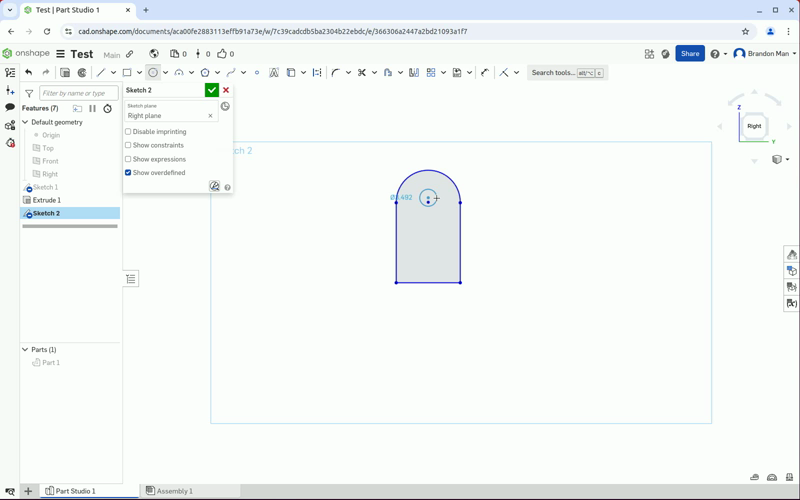
click(436, 197)
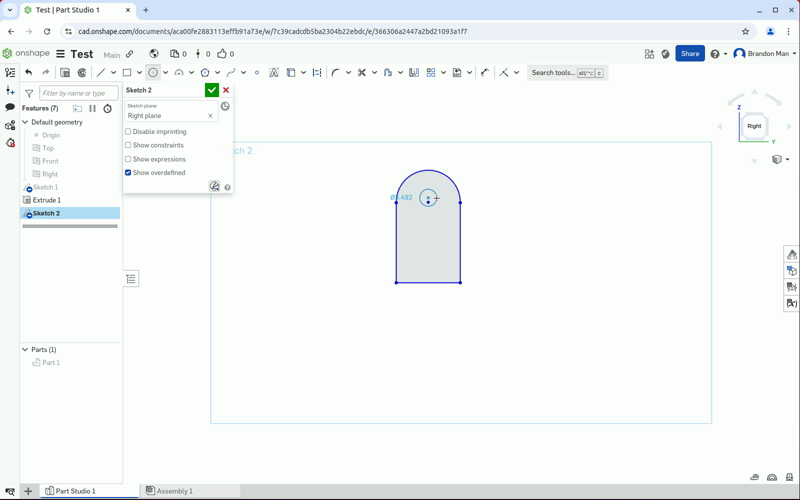
key(esc)
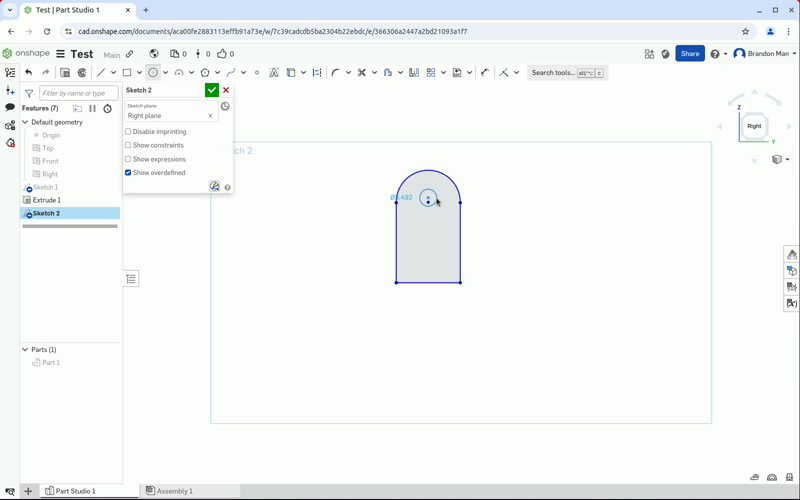
mouse_move(418, 231)
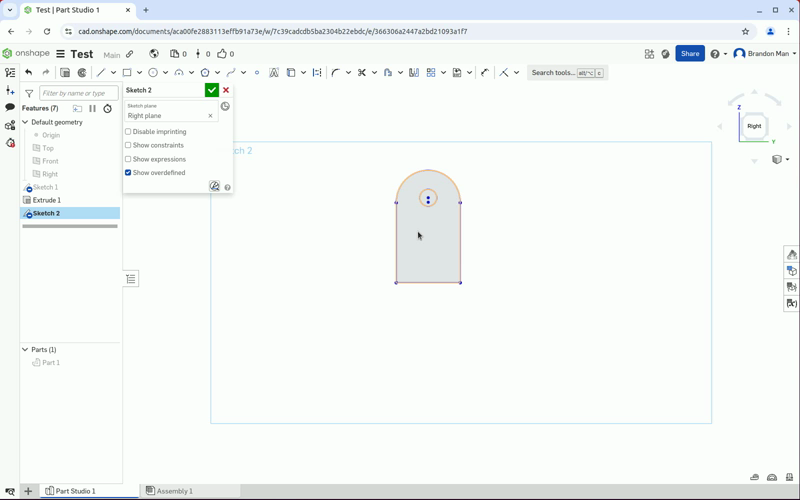
click(418, 231)
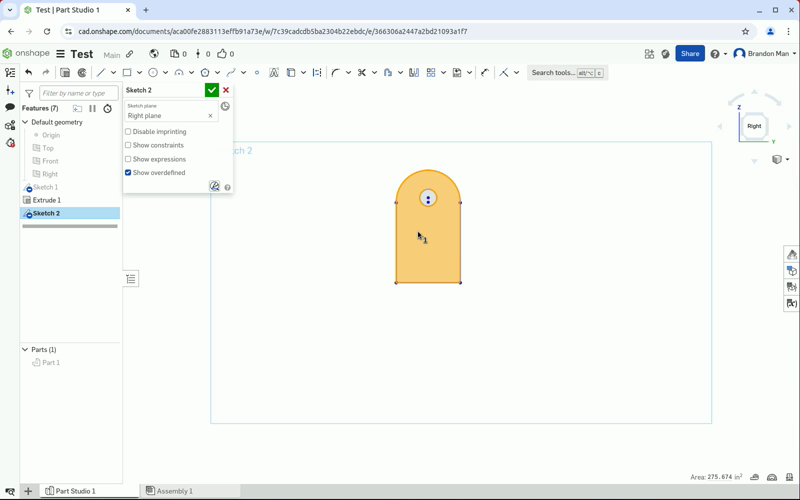
mouse_move(73, 352)
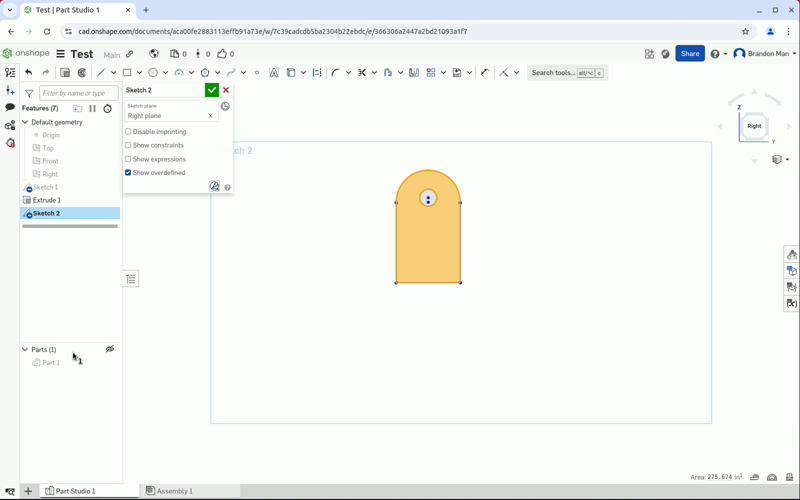
key(shift+y)
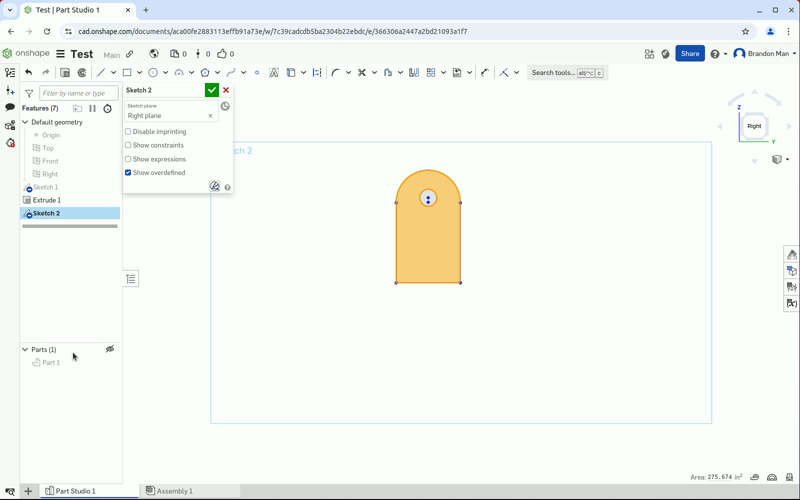
key(shift+e)
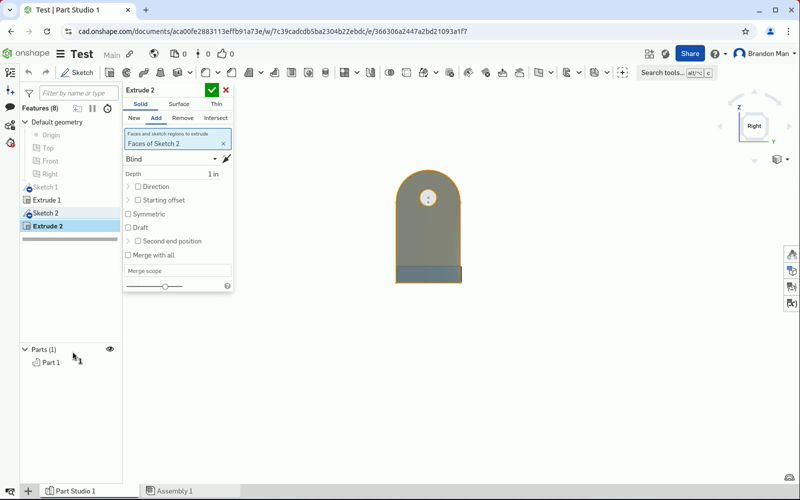
mouse_move(143, 106)
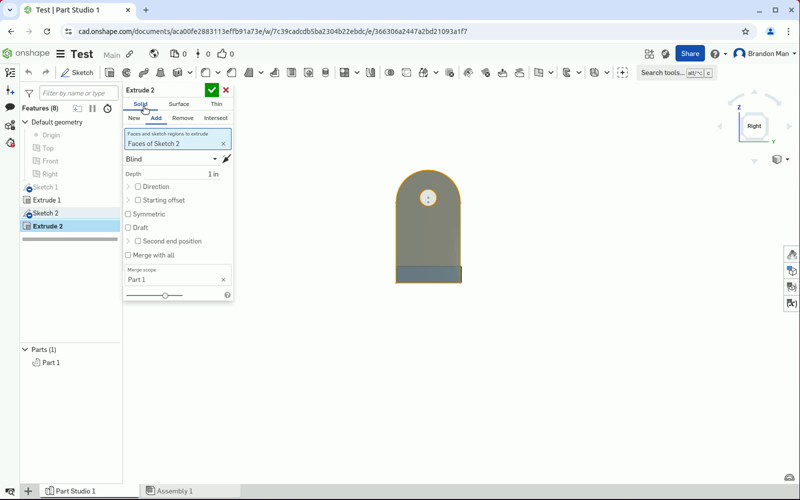
click(143, 106)
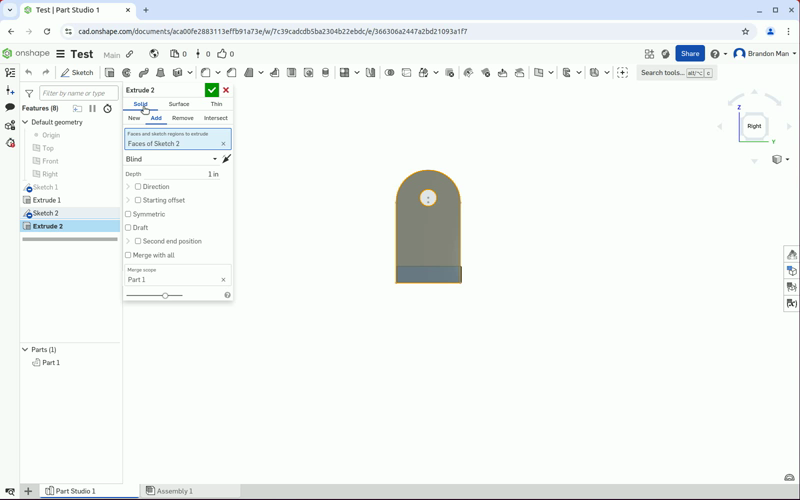
mouse_move(137, 120)
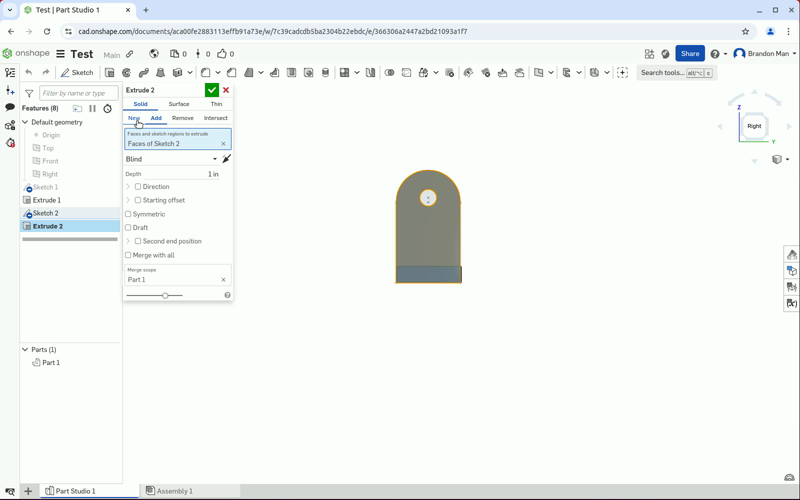
click(137, 120)
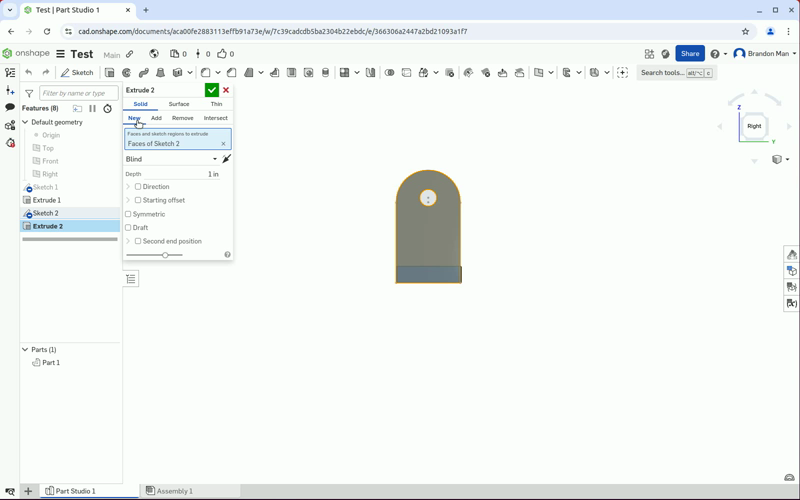
key(tab, 4)
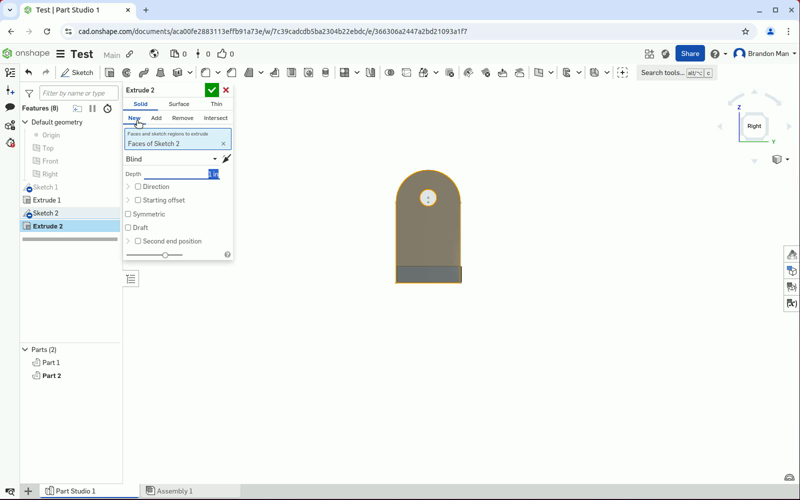
text(-3.37)
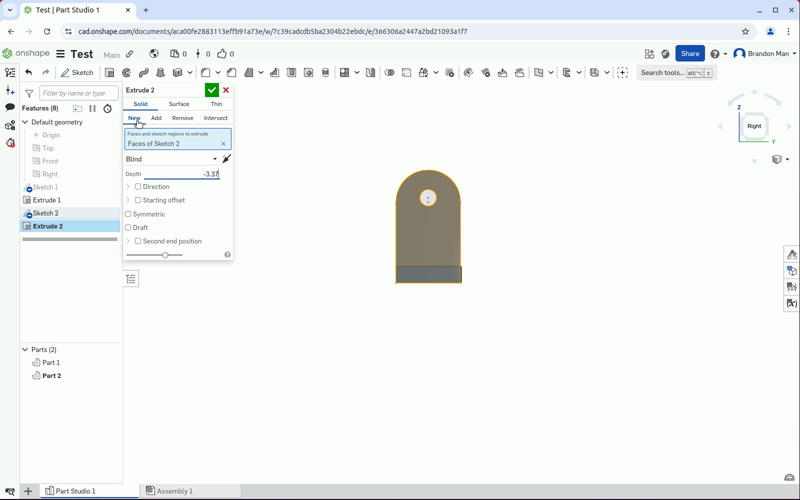
key(enter)
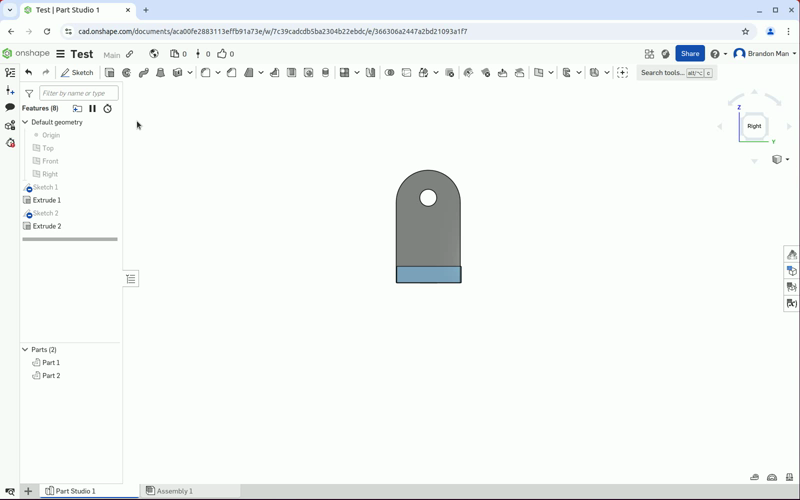
key(shift+h)
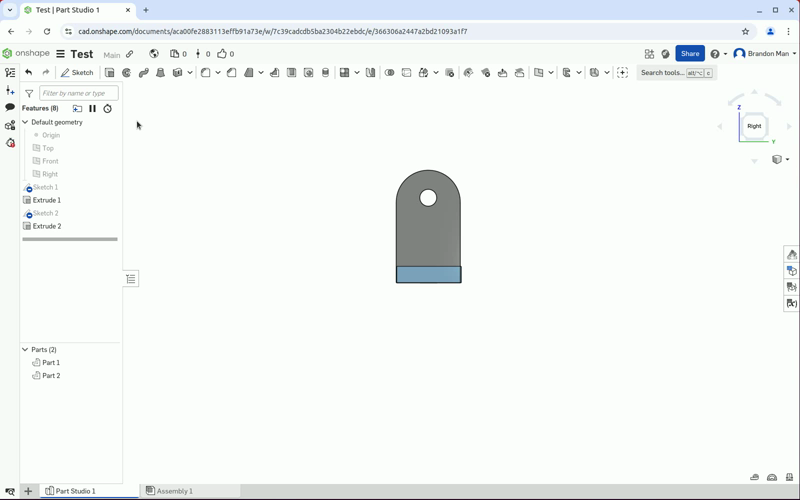
key(shift+h)
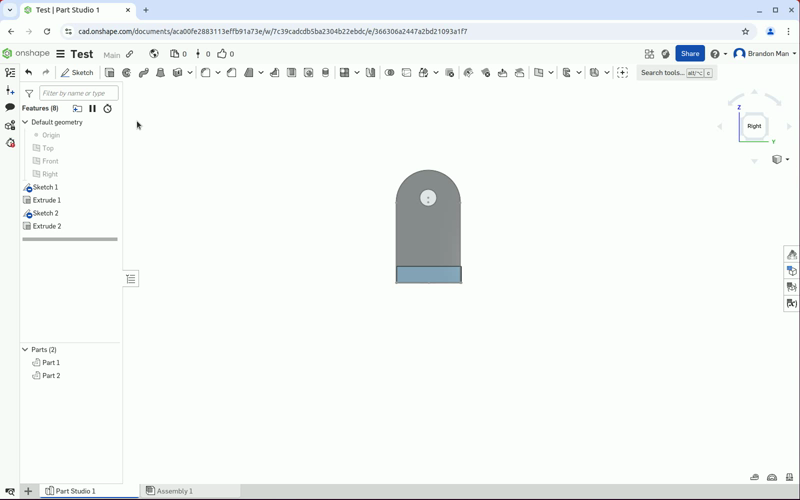
key(shift+7)
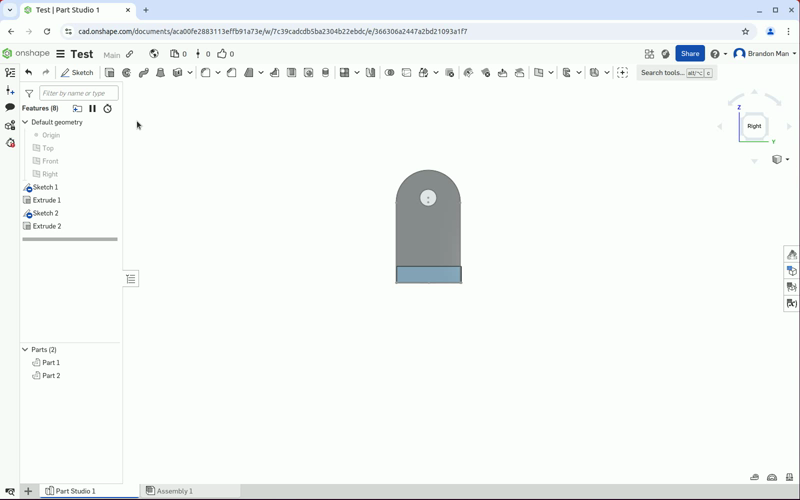
key(right, 2)
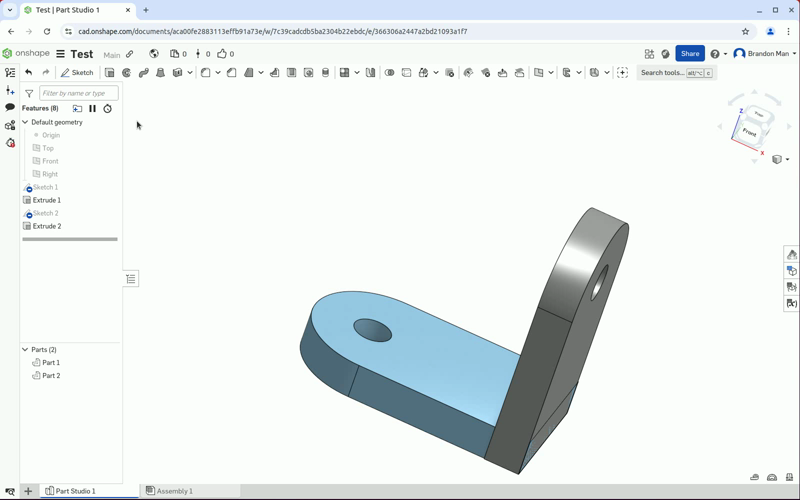
key(down, 2)
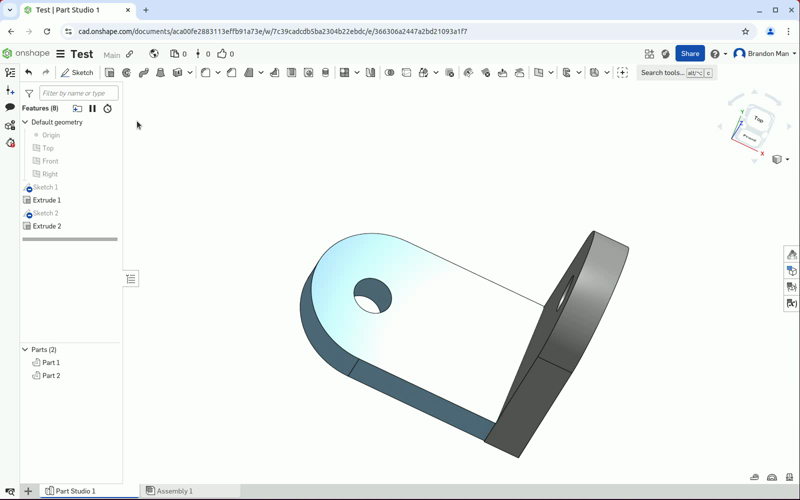
key(up, 2)
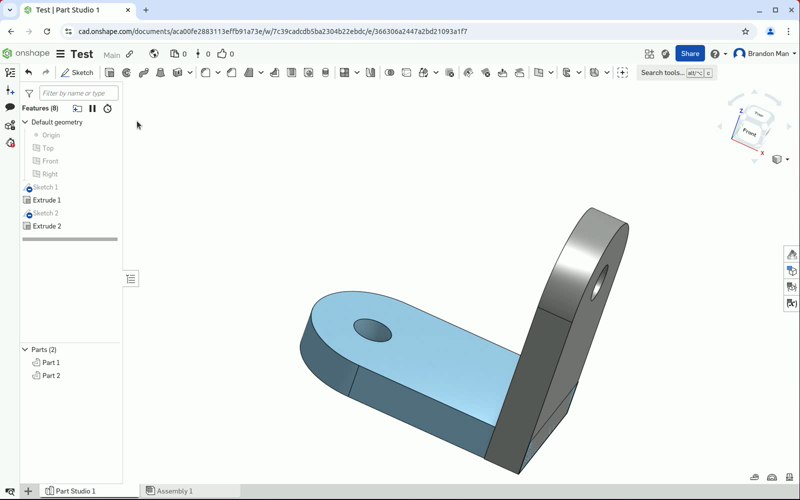
key(left, 2)
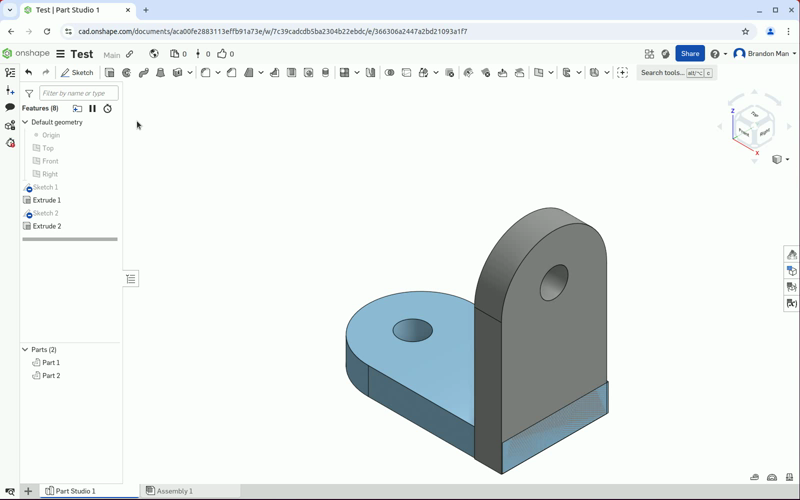
mouse_move(73, 189)
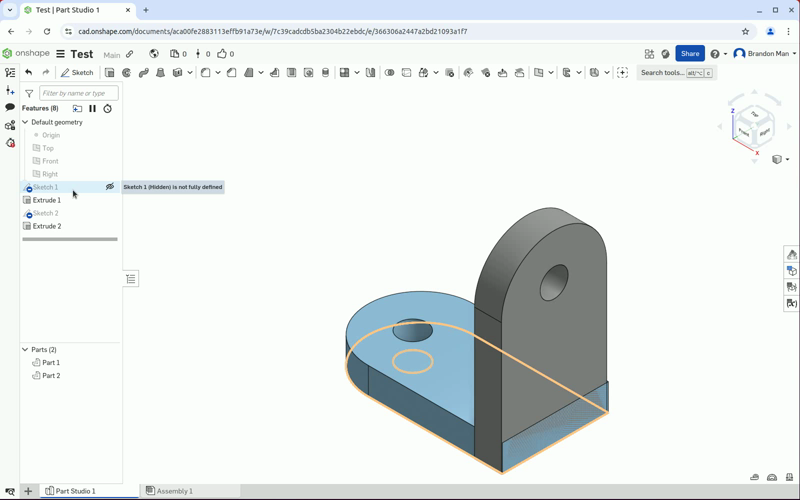
click(73, 189)